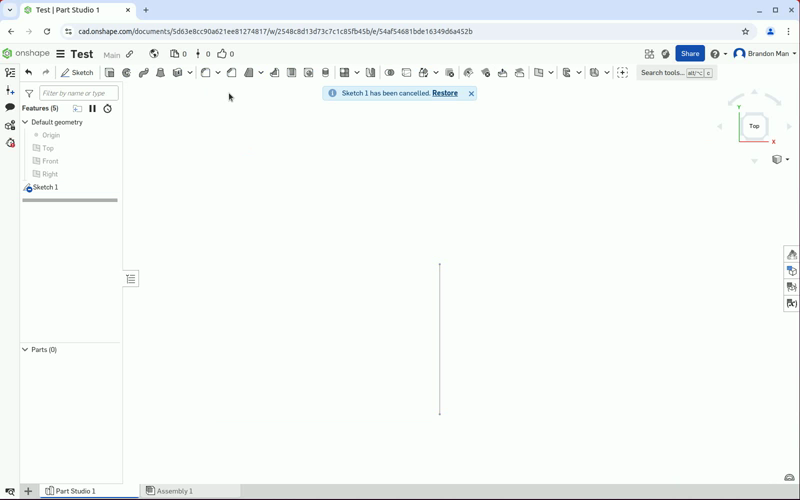
key(shift+h)
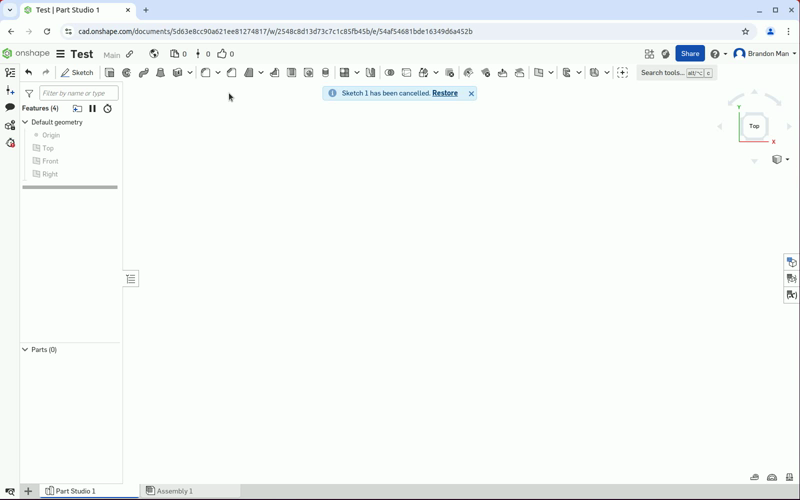
mouse_move(73, 352)
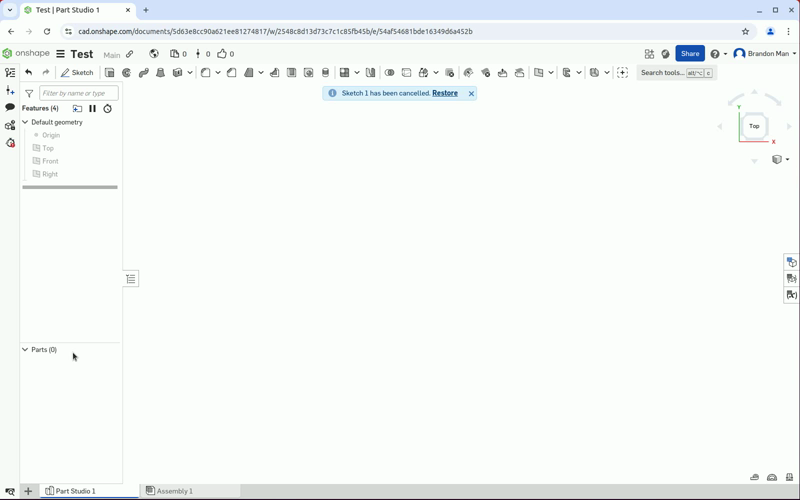
key(y)
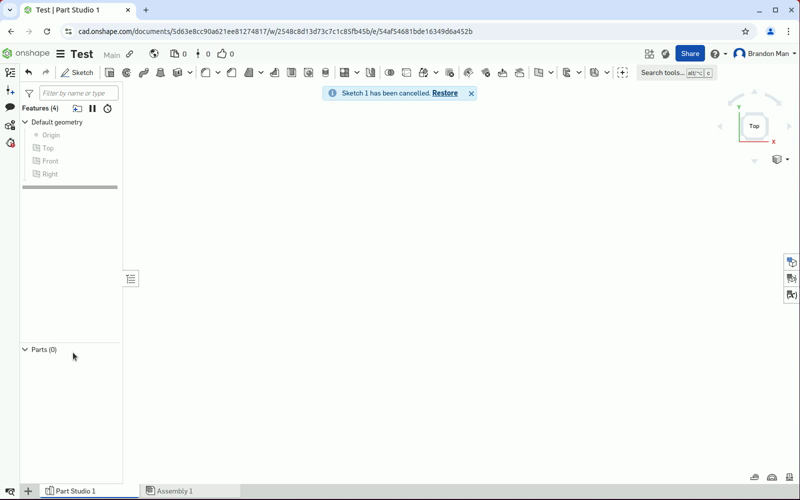
key(shift+p)
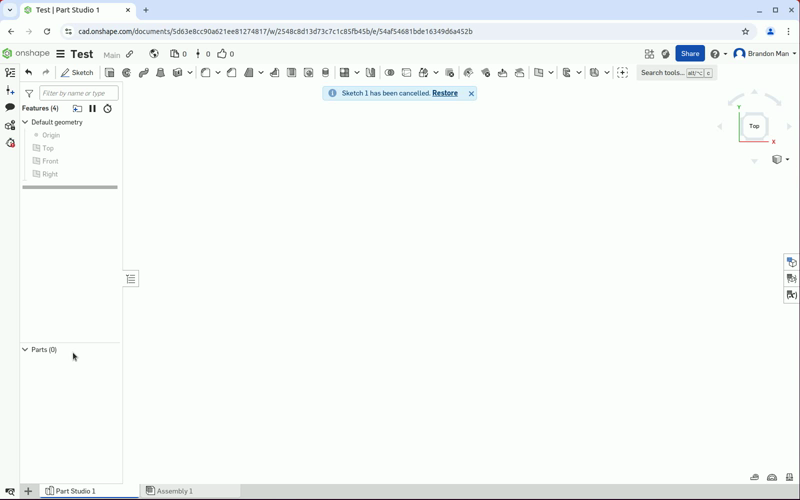
key(space)
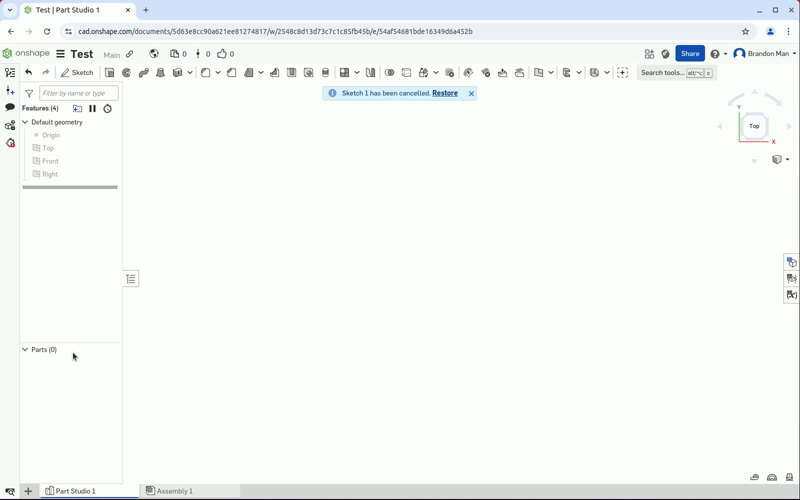
key_down(shift)
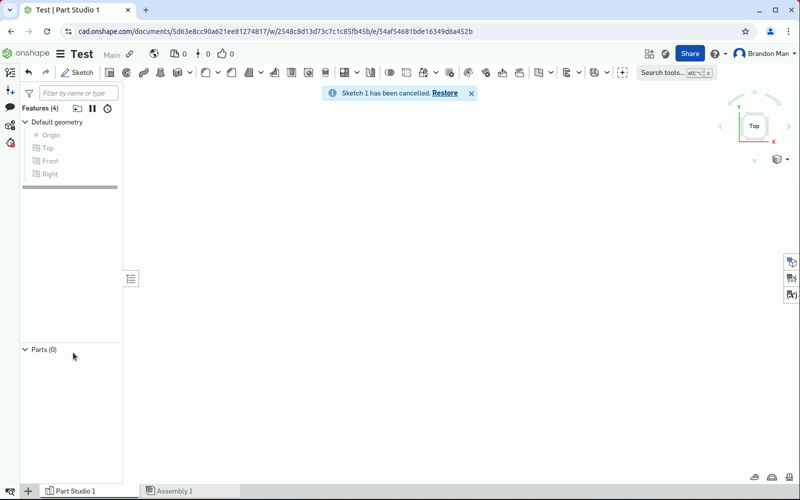
key(up)
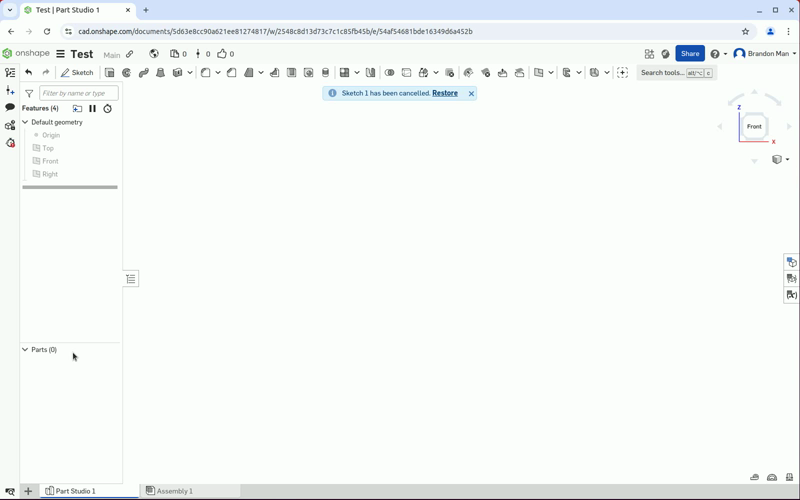
key_up(shift)
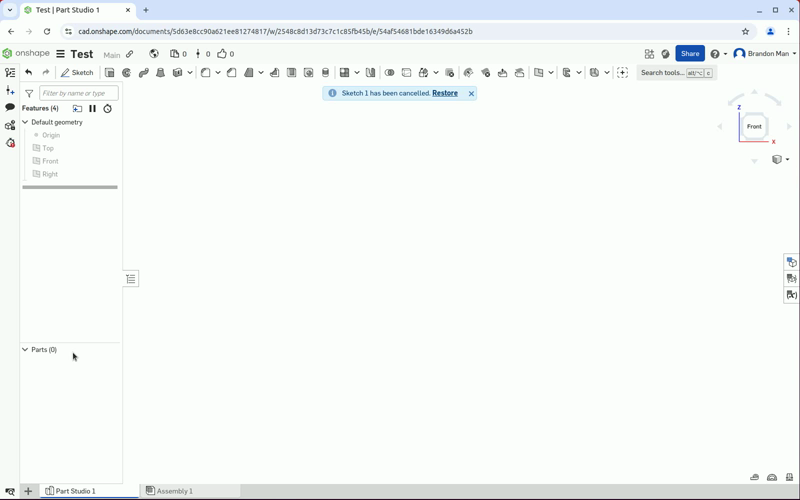
mouse_move(73, 352)
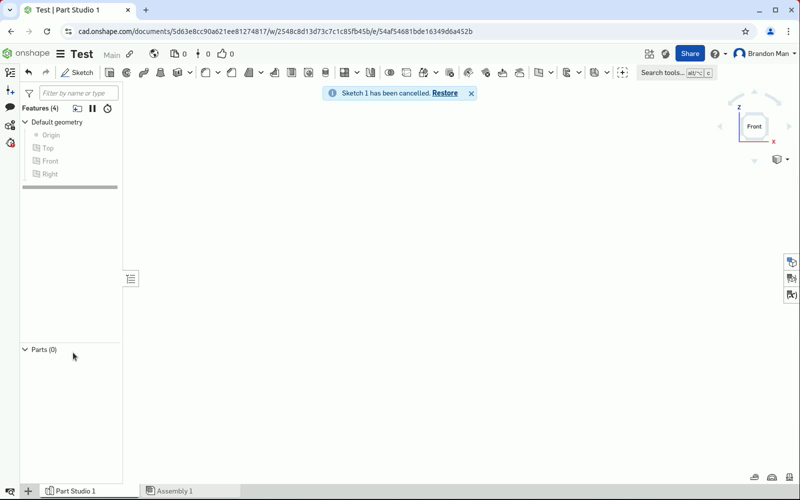
key(shift+y)
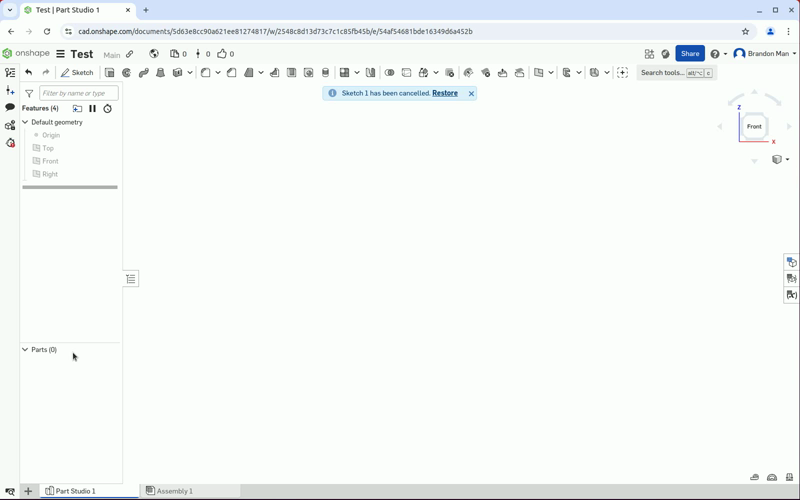
key(shift+s)
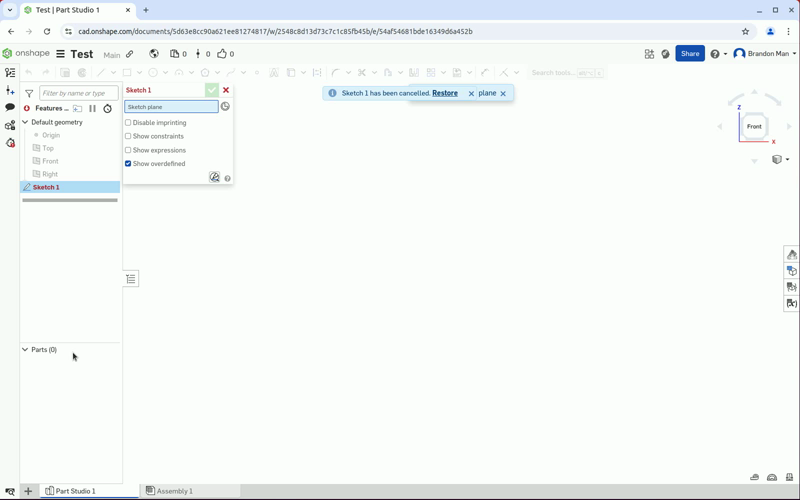
mouse_move(73, 163)
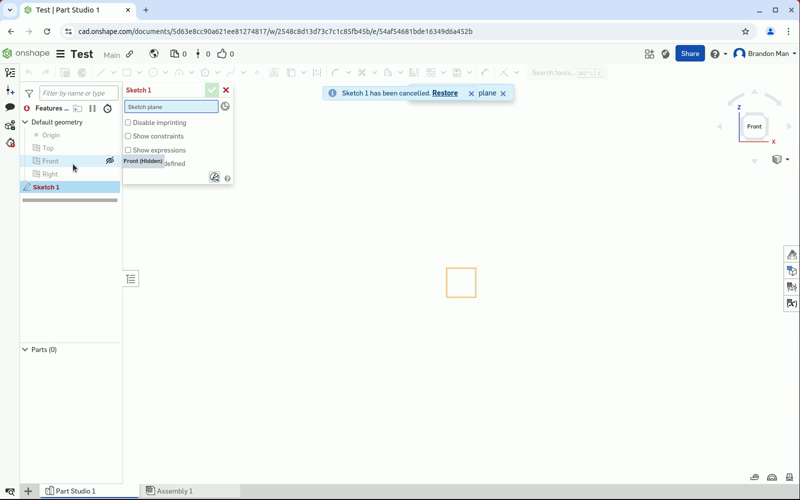
click(73, 163)
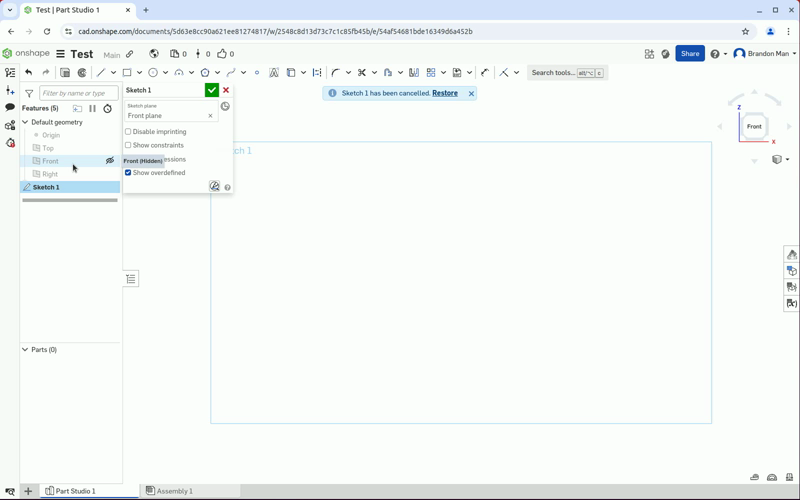
mouse_move(73, 352)
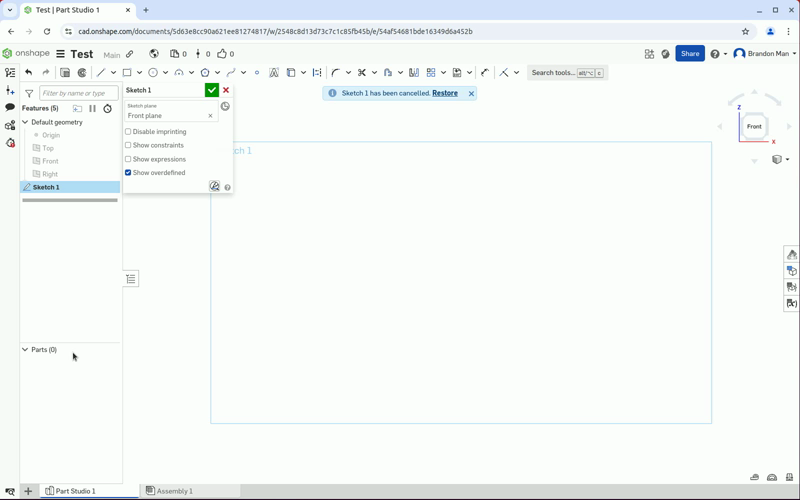
key(y)
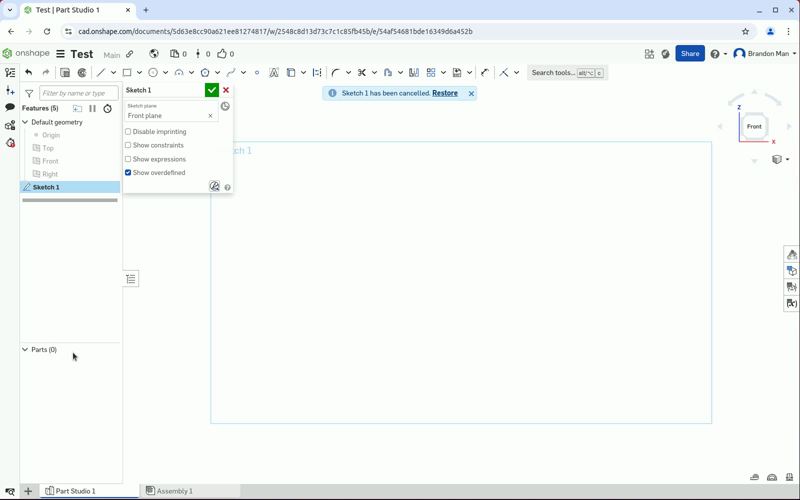
key(c)
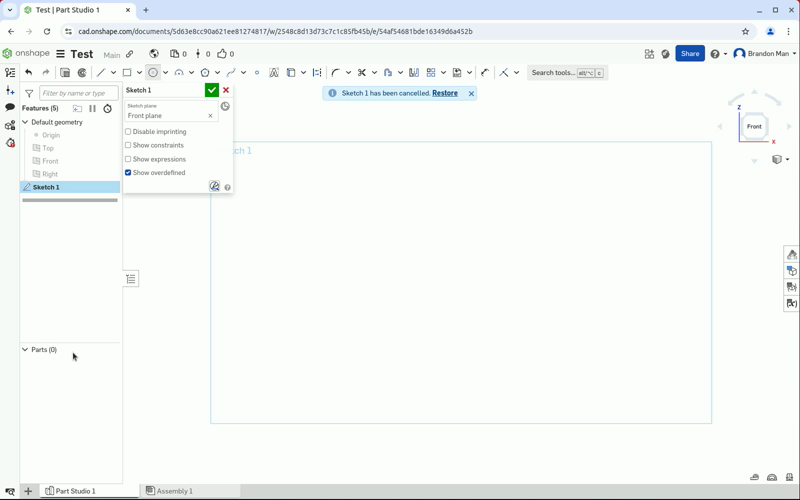
key_down(shift)
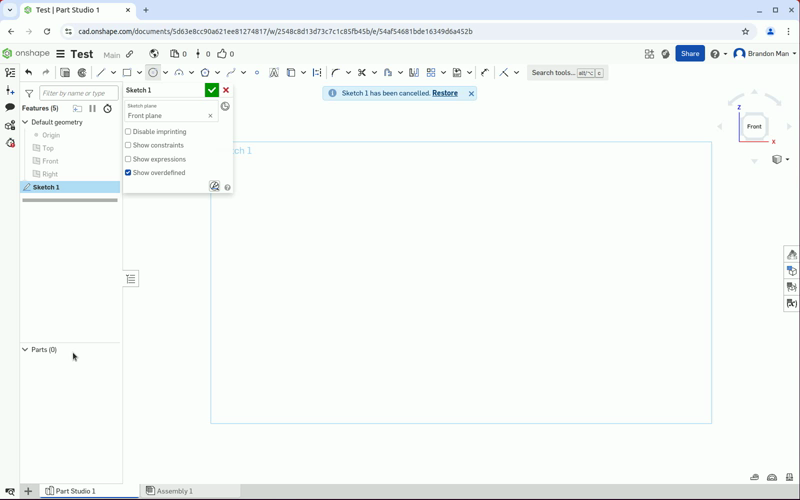
mouse_move(461, 282)
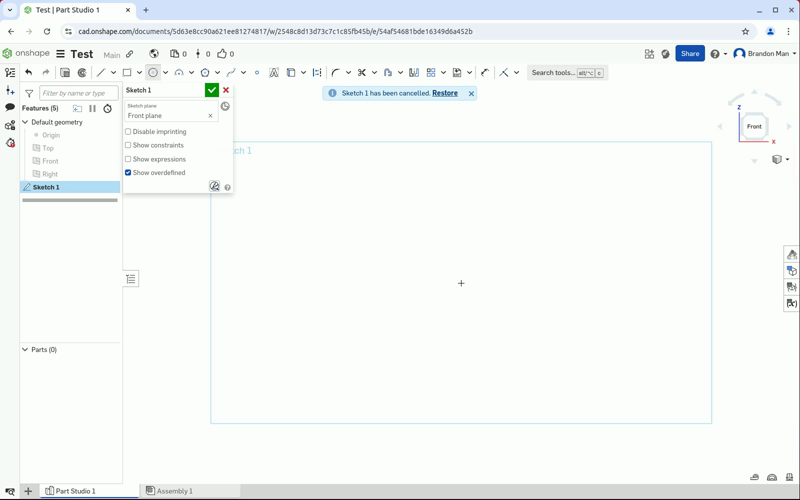
click(461, 282)
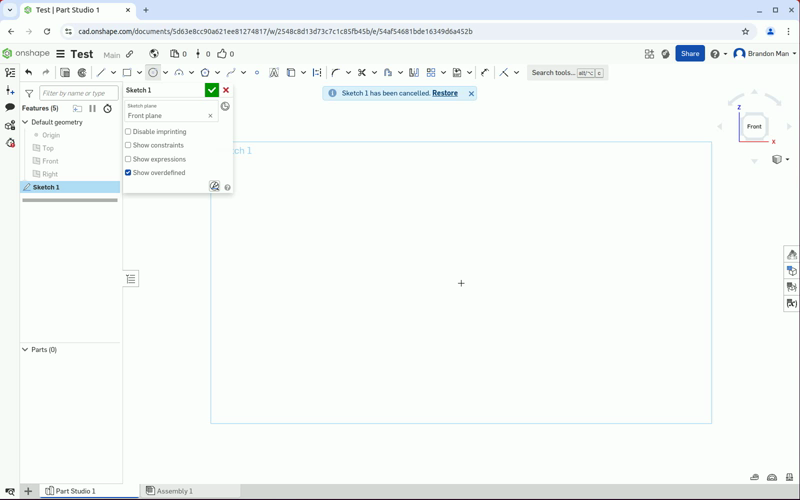
key_up(shift)
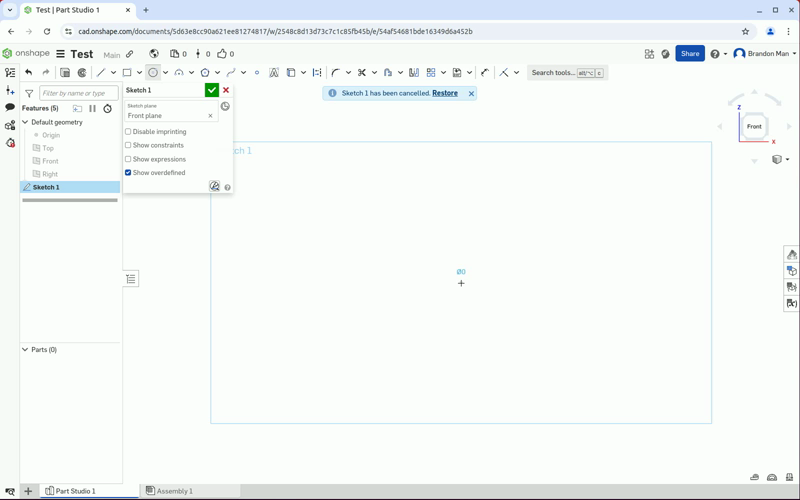
mouse_move(479, 282)
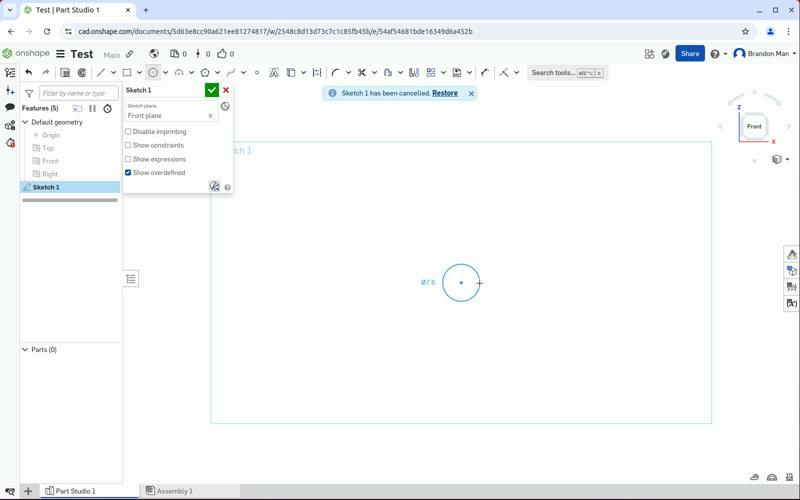
click(479, 282)
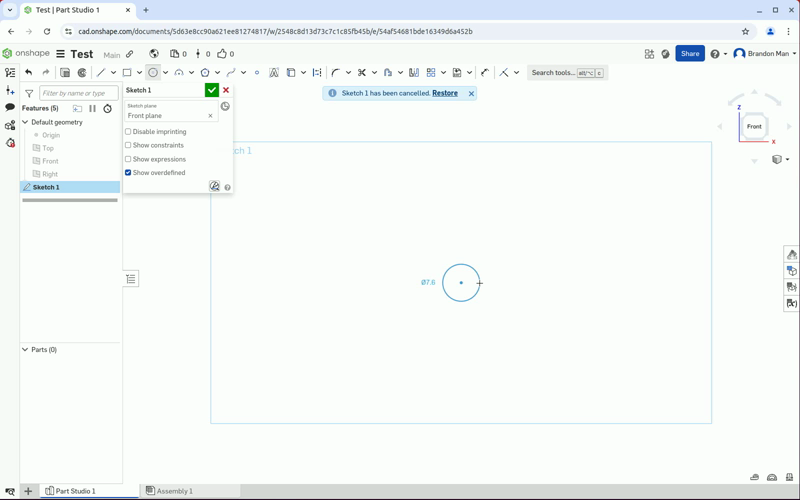
key(esc)
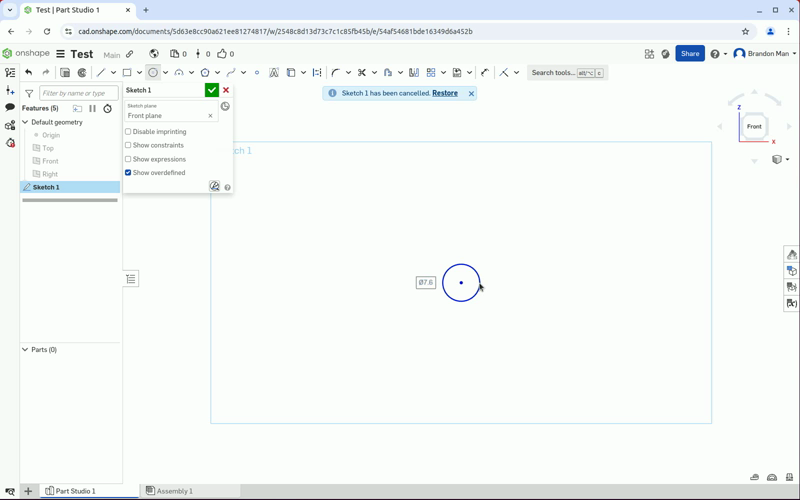
mouse_move(468, 298)
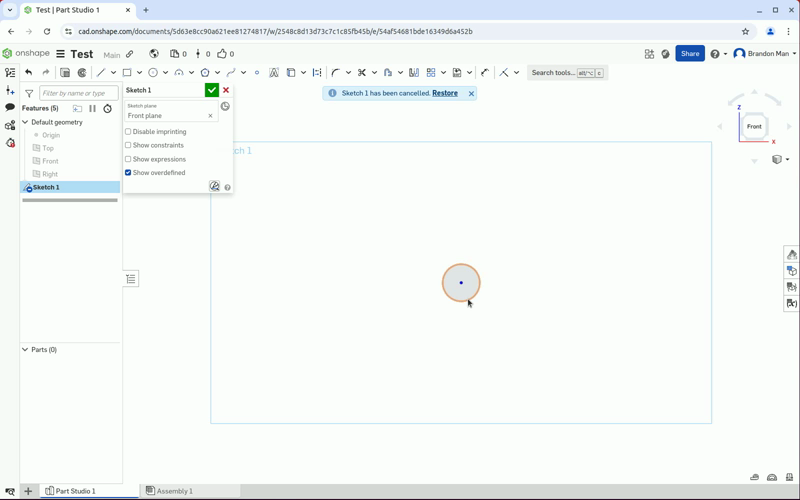
scroll(6)
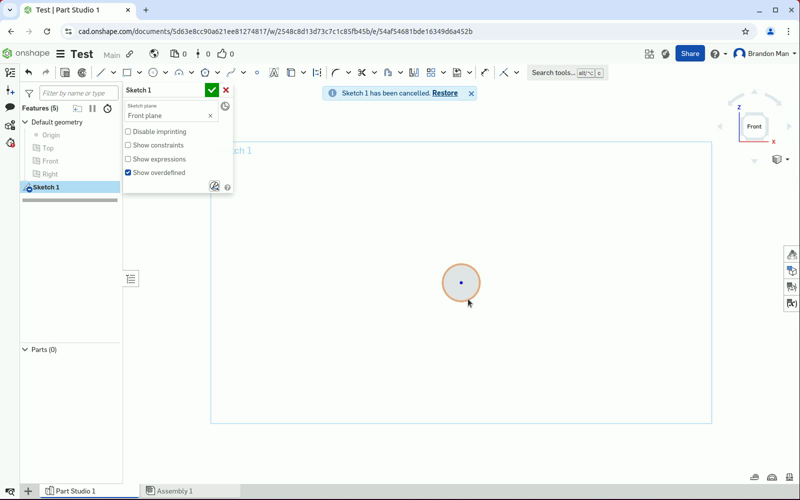
scroll(6)
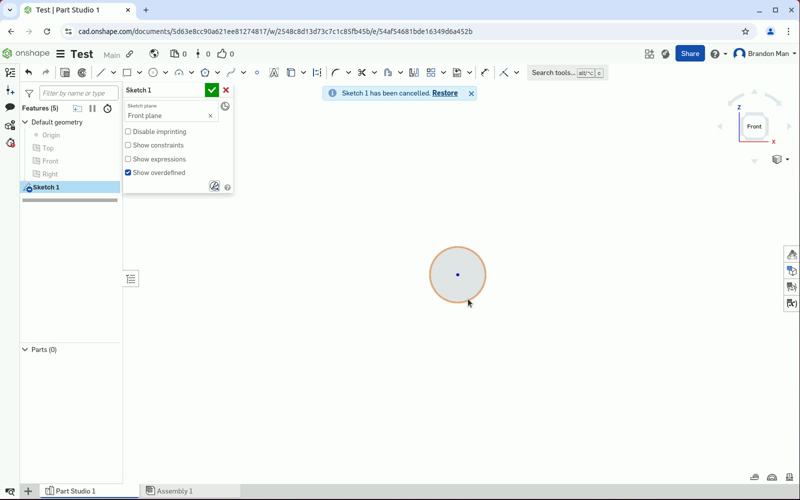
scroll(6)
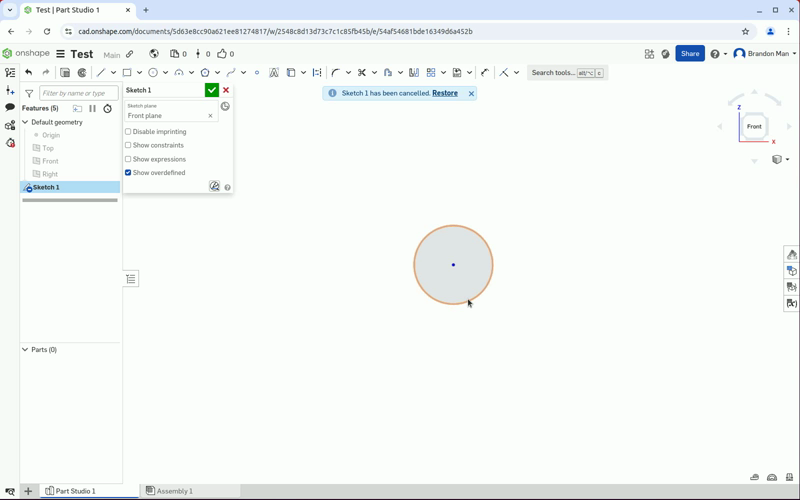
scroll(6)
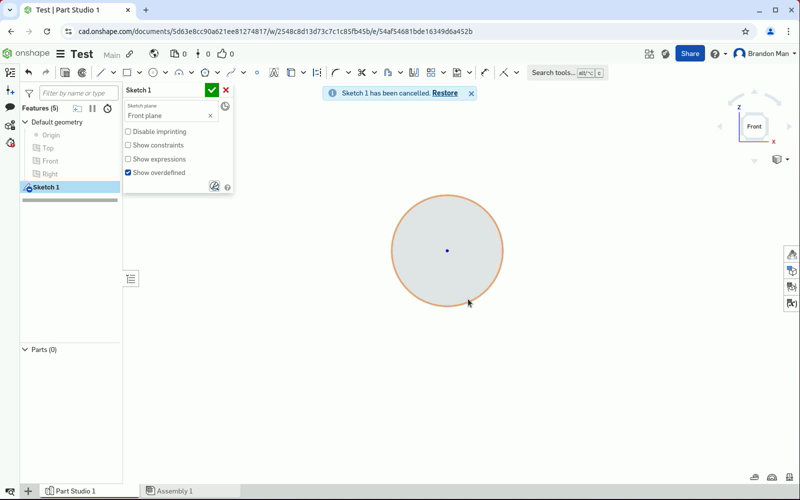
scroll(6)
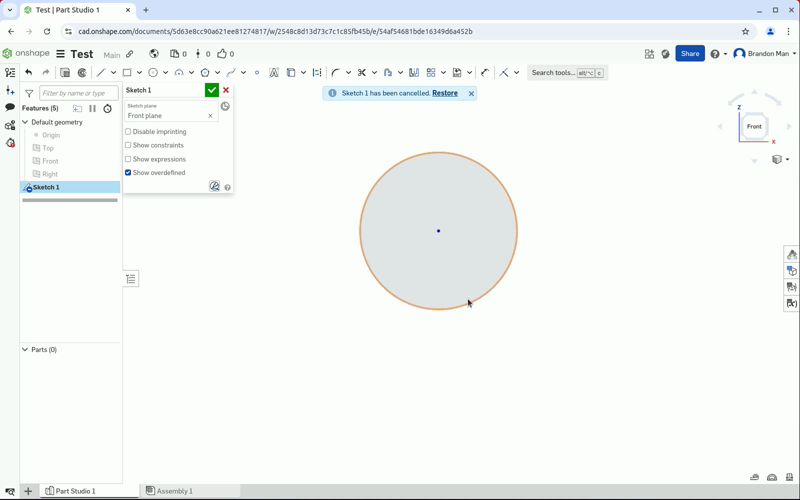
scroll(6)
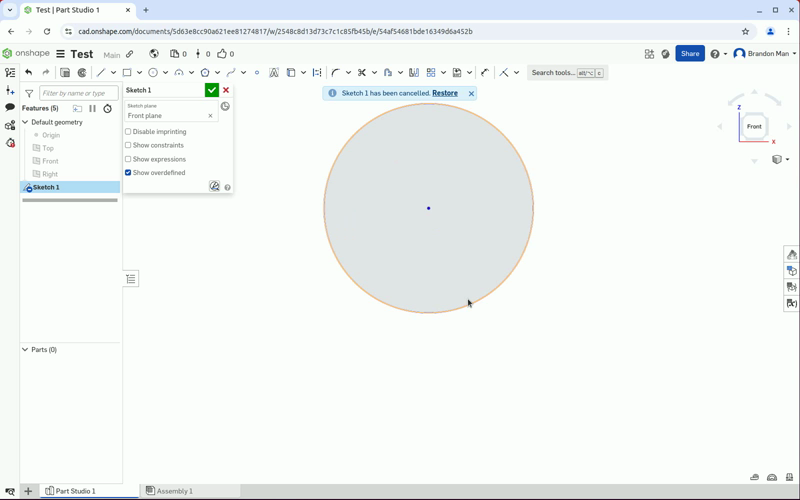
scroll(6)
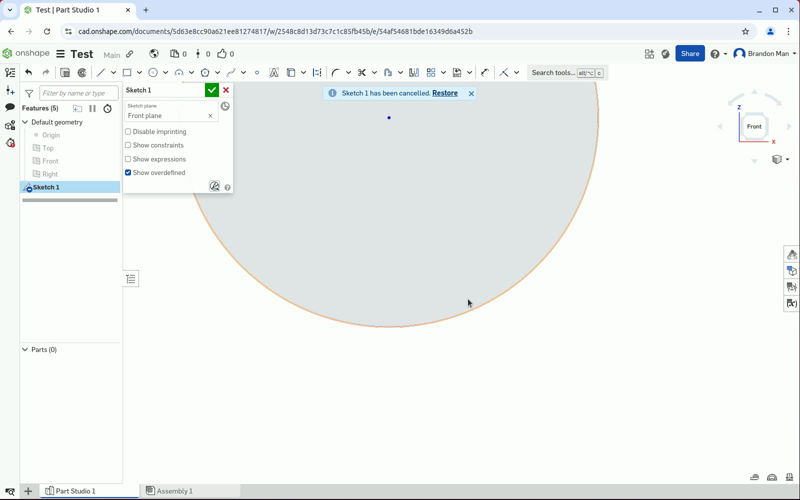
click(468, 298)
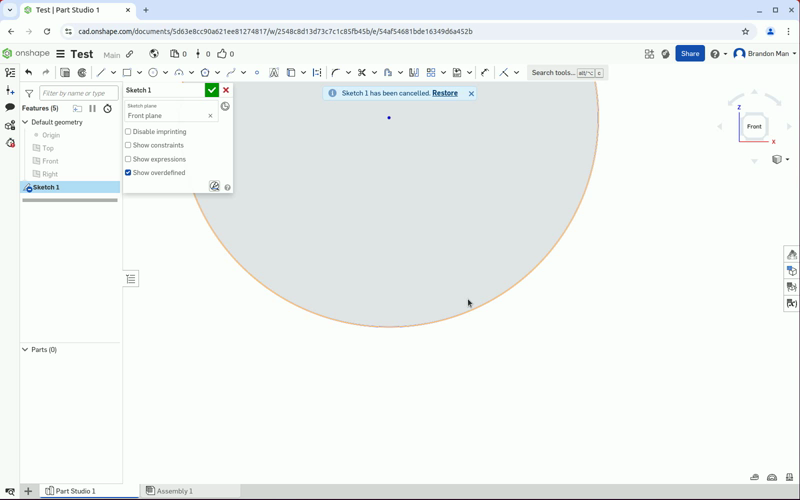
scroll(-6)
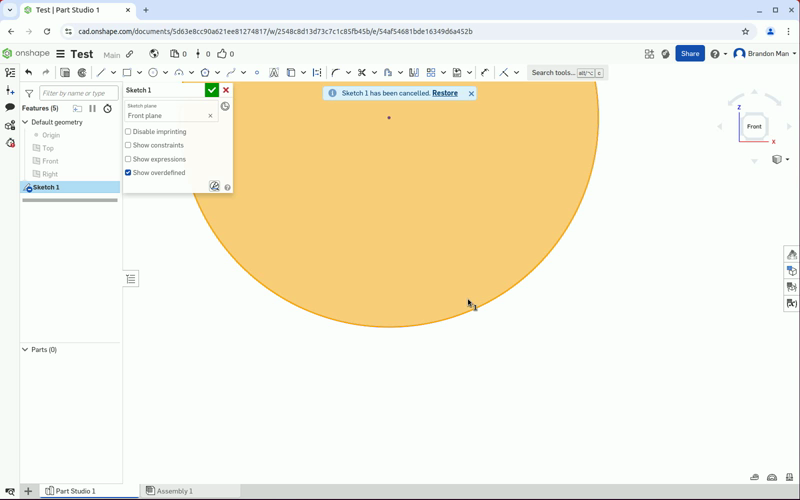
scroll(-6)
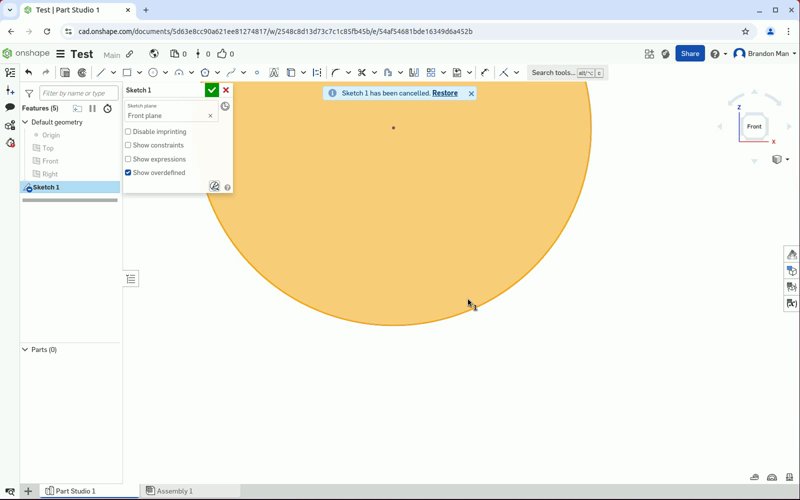
scroll(-6)
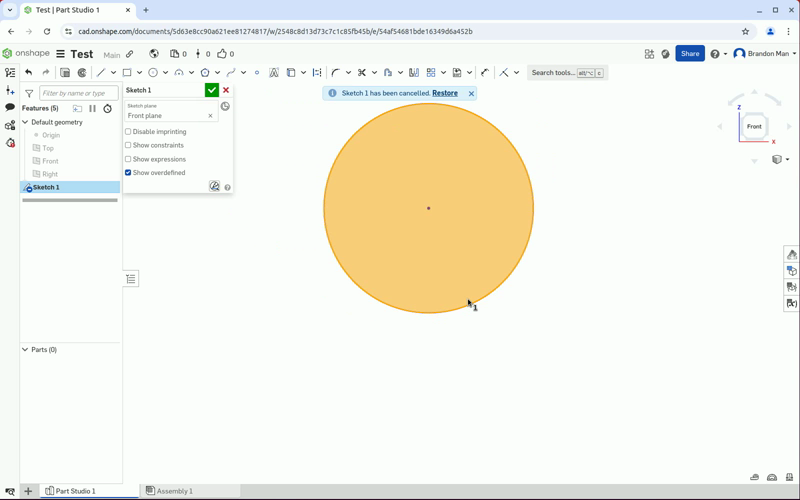
scroll(-6)
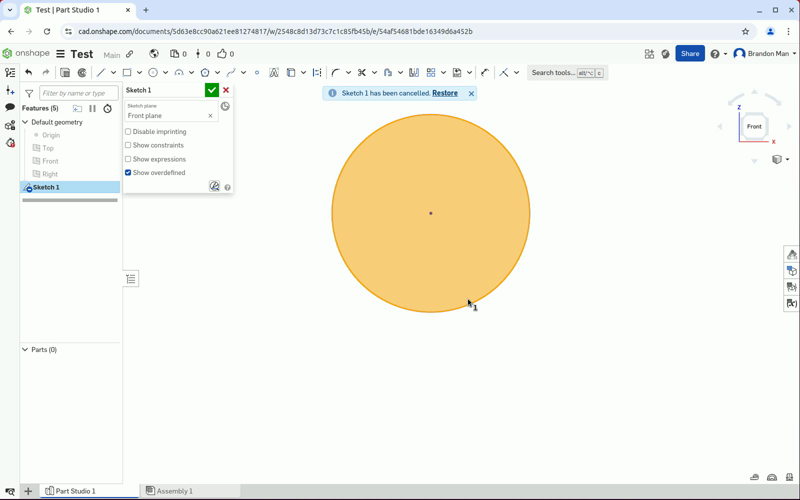
scroll(-6)
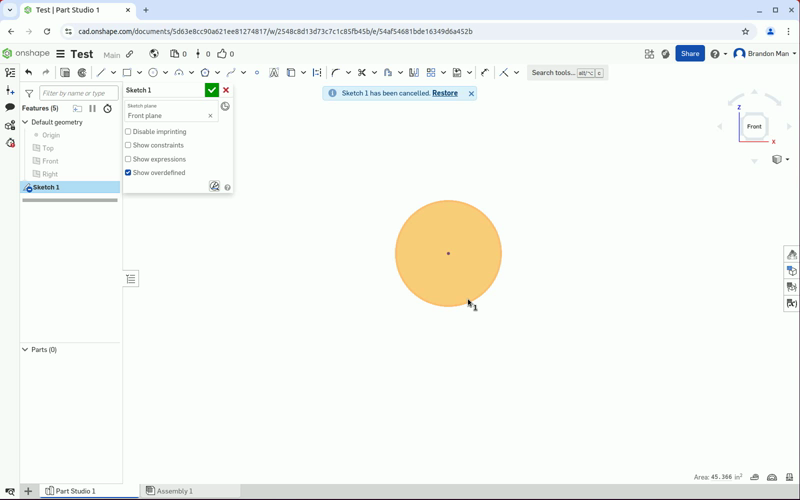
scroll(-6)
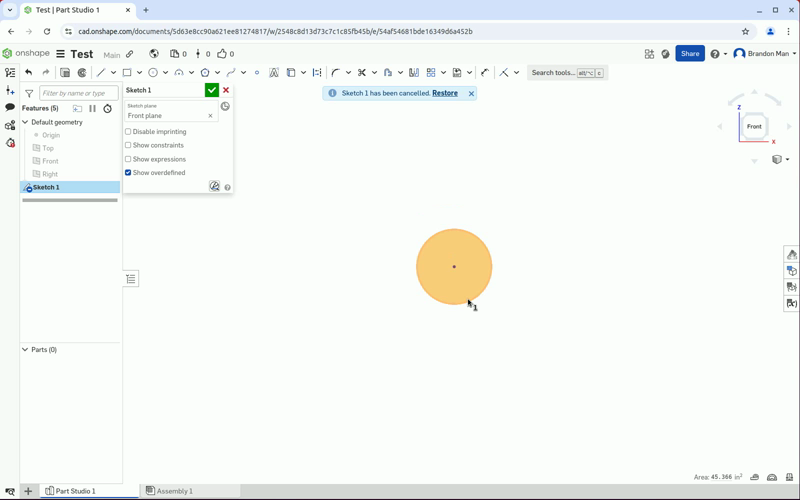
scroll(-6)
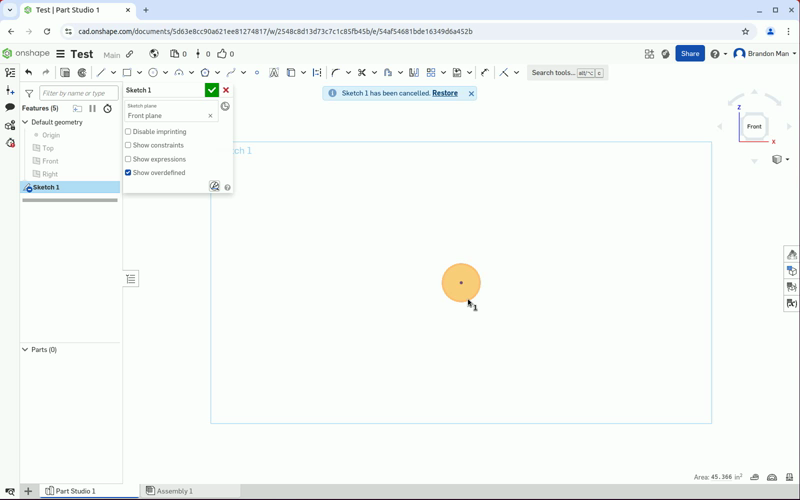
mouse_move(73, 352)
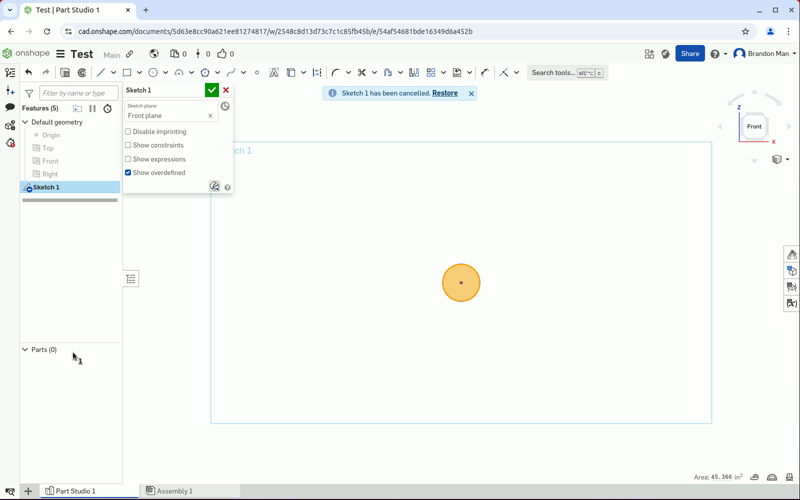
key(shift+y)
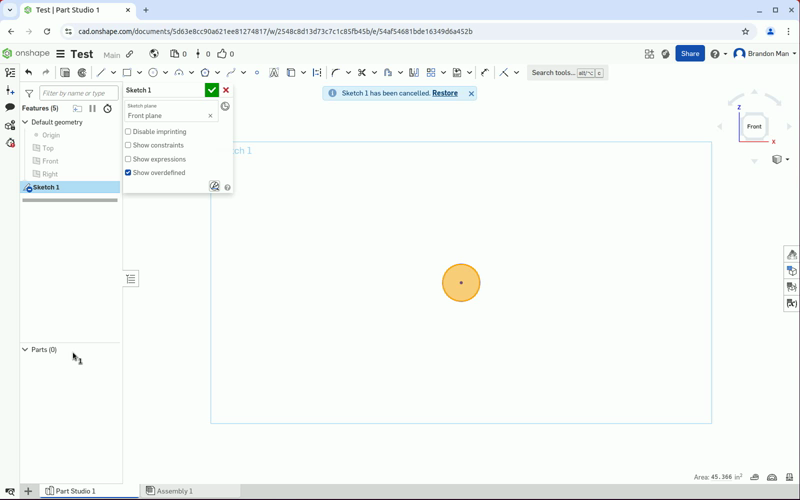
key(shift+e)
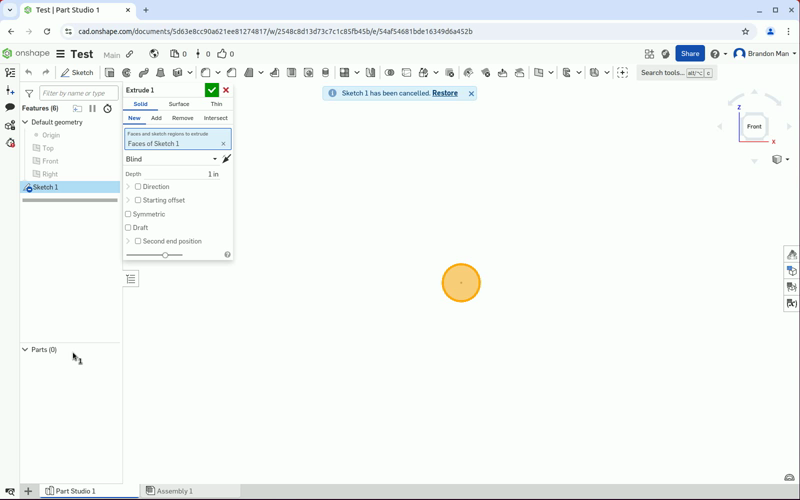
mouse_move(143, 106)
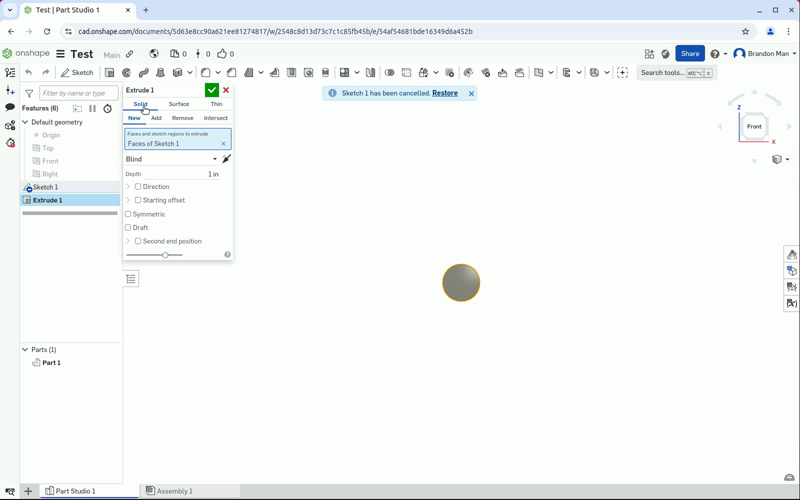
click(143, 106)
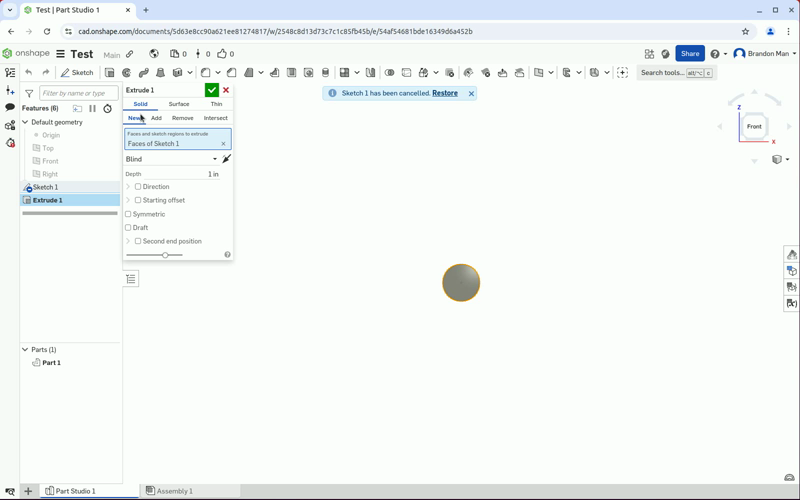
mouse_move(137, 120)
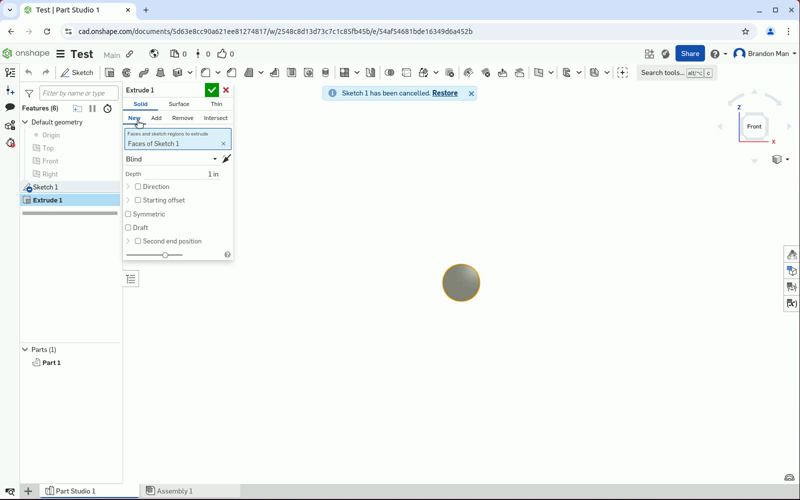
click(137, 120)
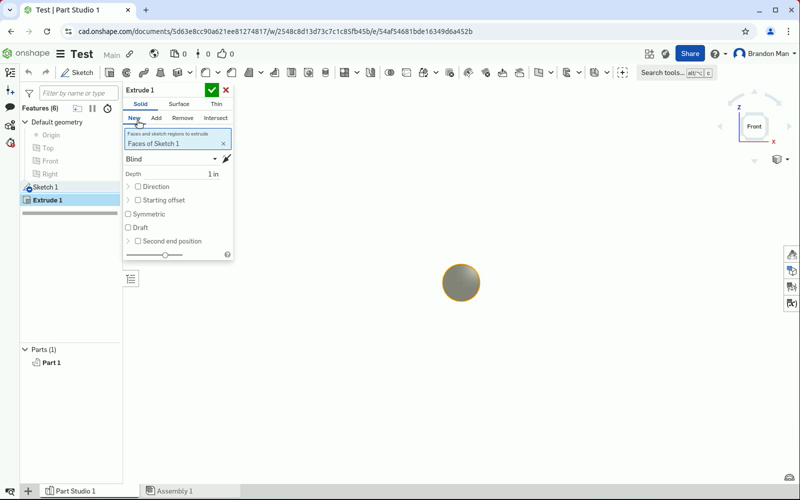
key(tab, 4)
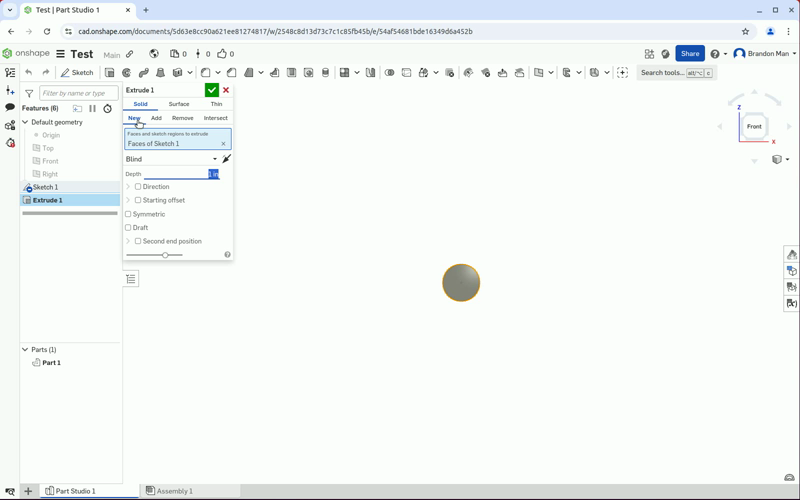
text(23.108)
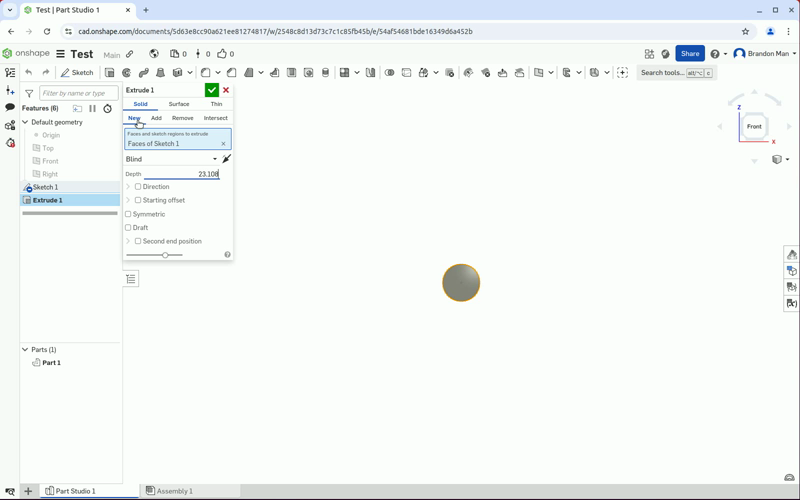
key(enter)
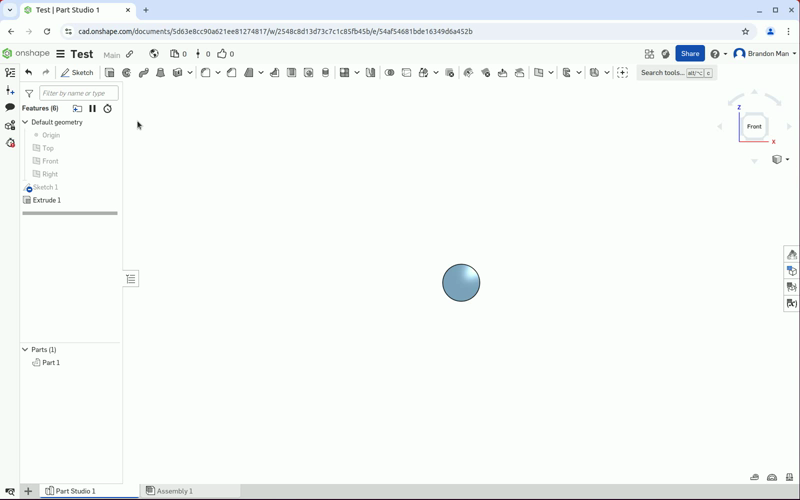
key(shift+h)
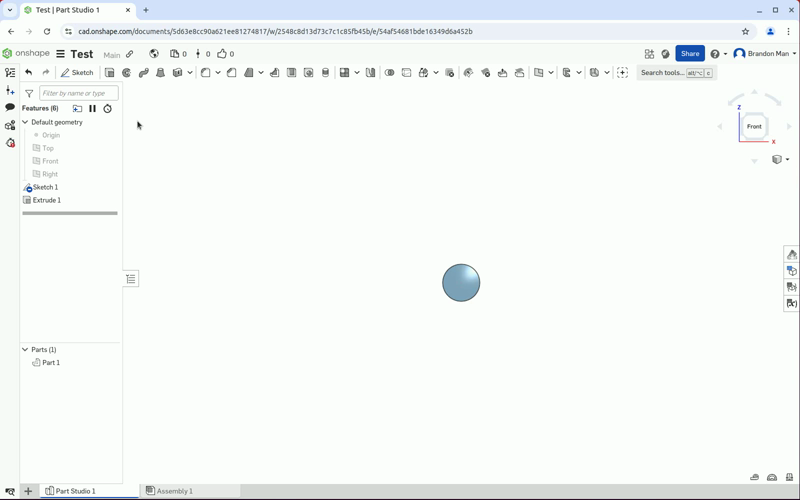
key(shift+h)
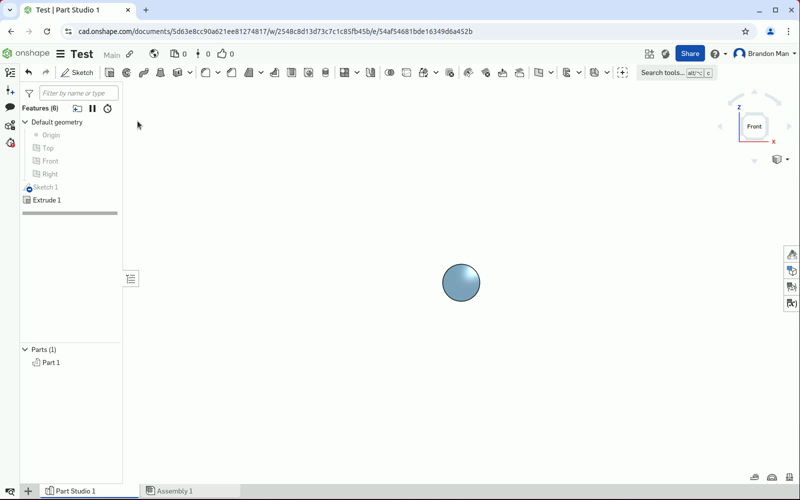
mouse_move(73, 189)
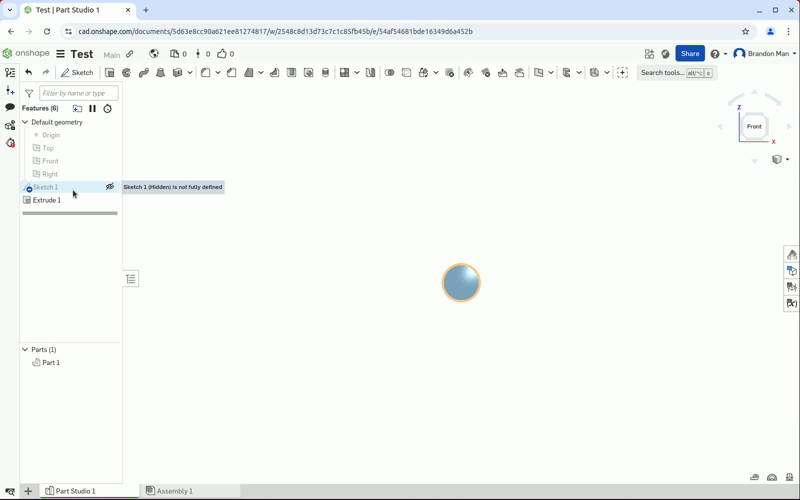
click(73, 189)
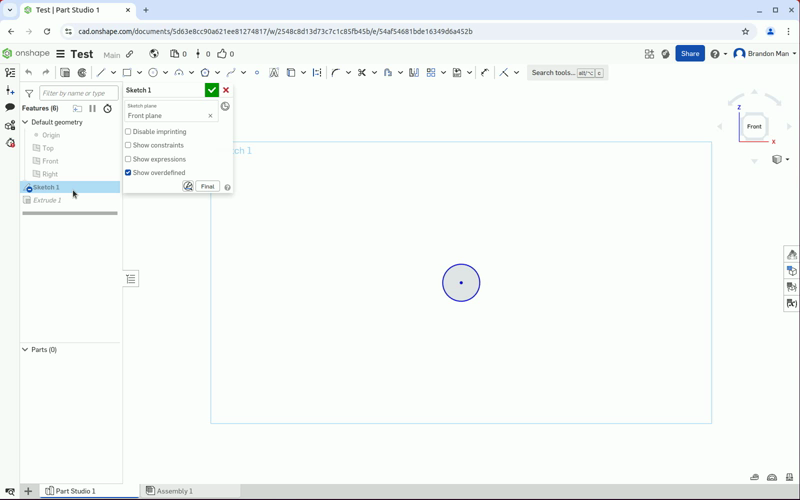
mouse_move(229, 92)
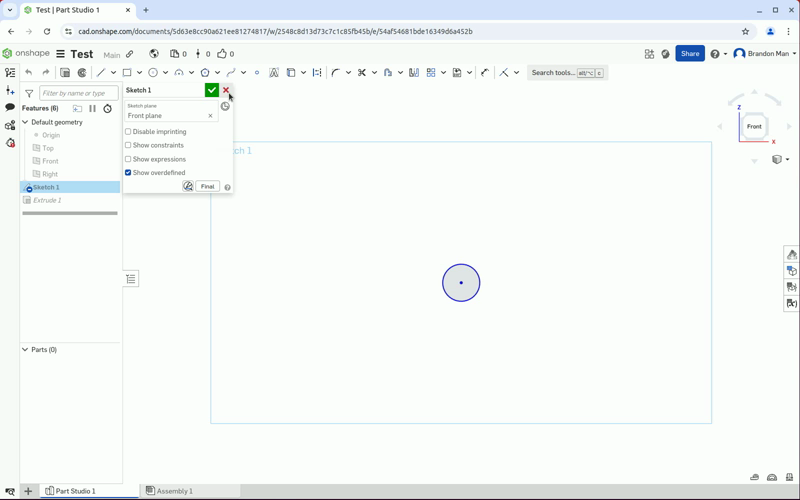
click(229, 92)
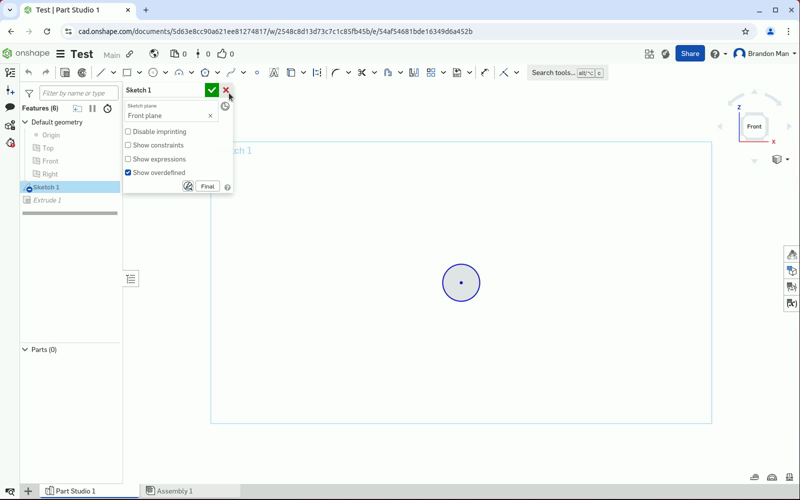
key(shift+s)
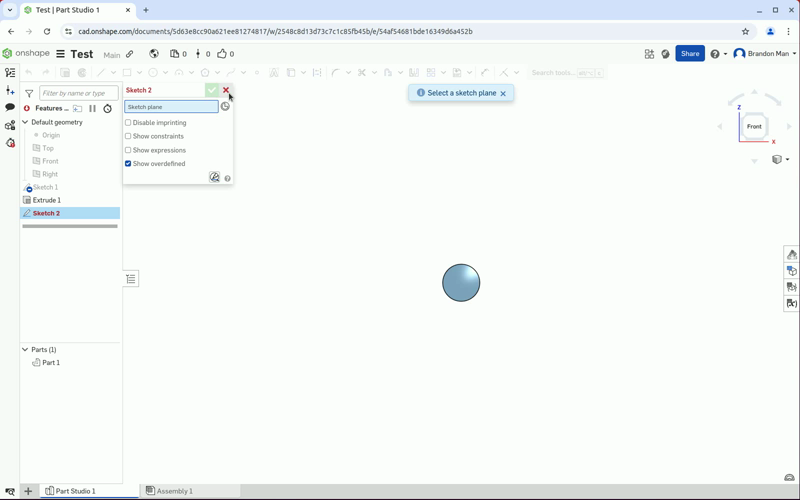
mouse_move(73, 163)
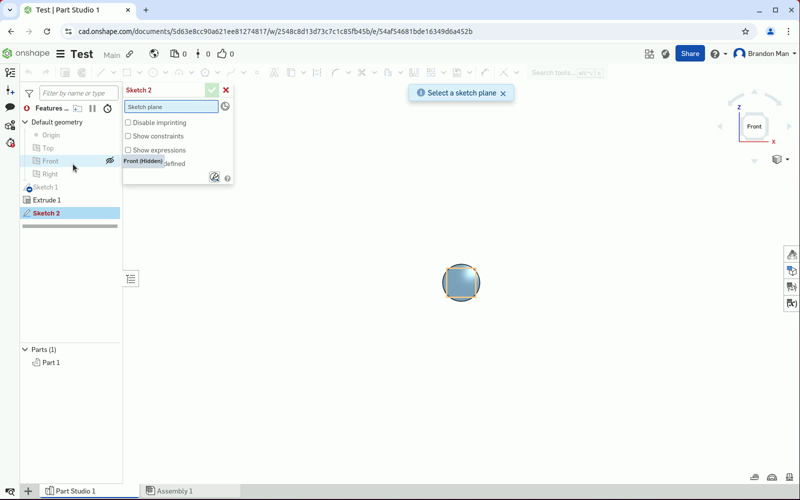
click(73, 163)
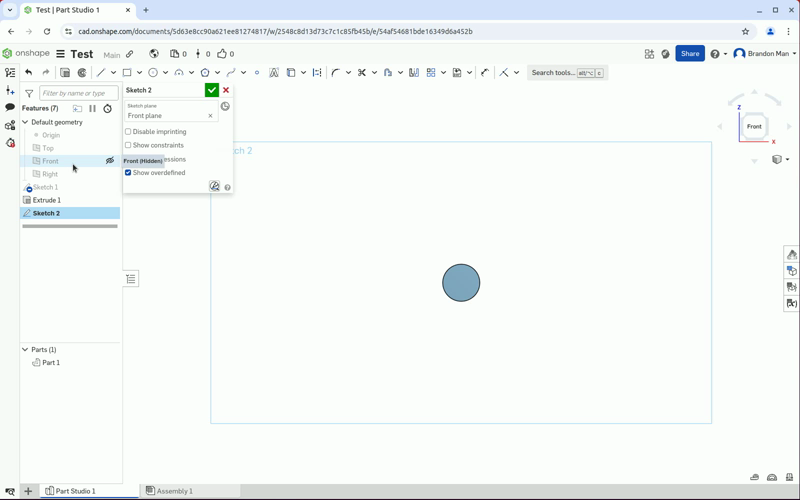
mouse_move(73, 352)
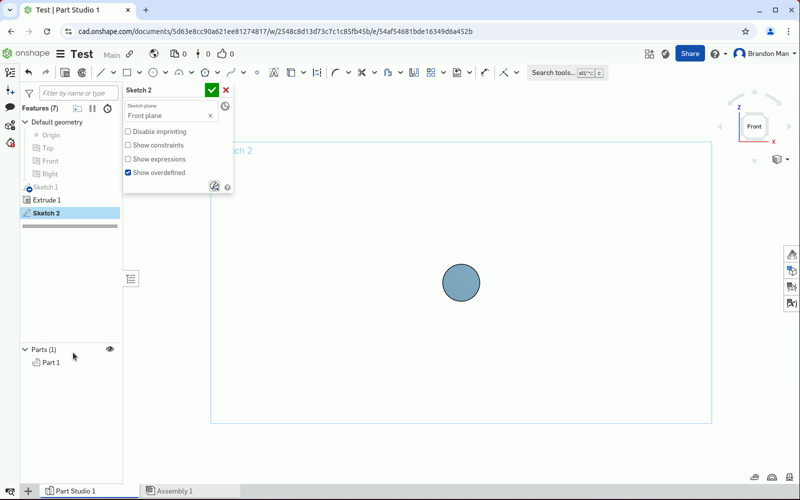
key(y)
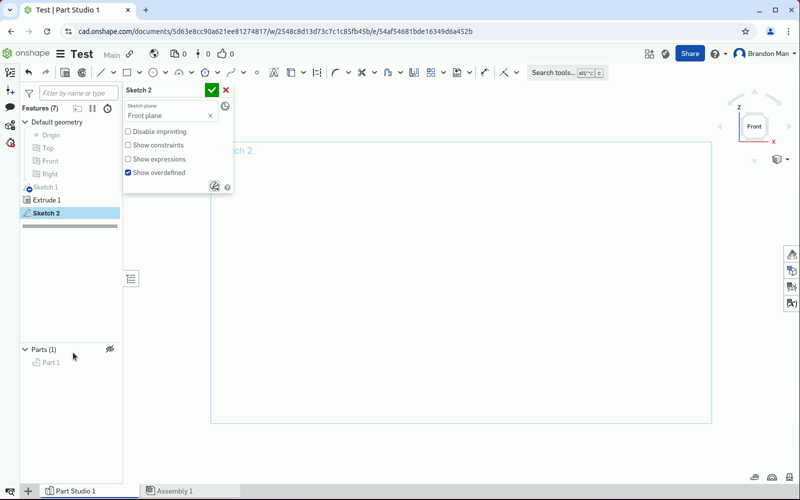
key(c)
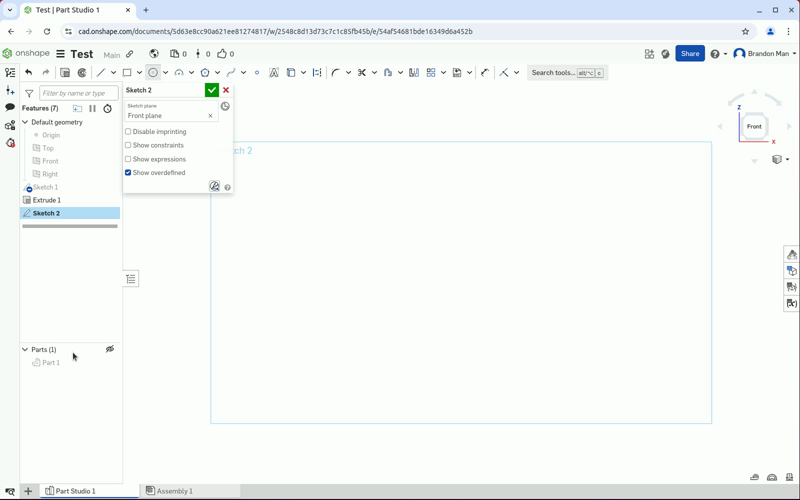
key_down(shift)
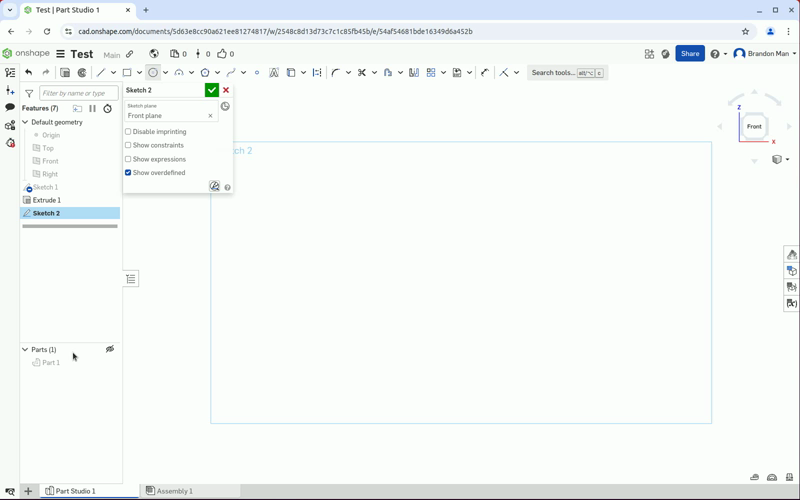
mouse_move(461, 282)
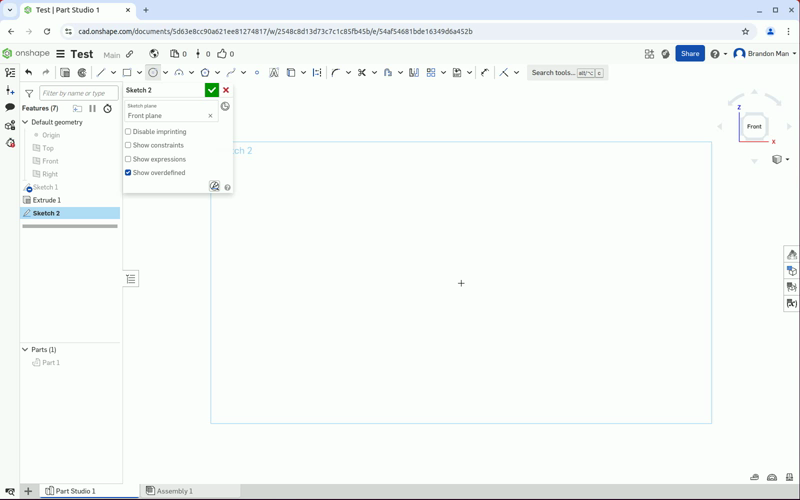
click(461, 282)
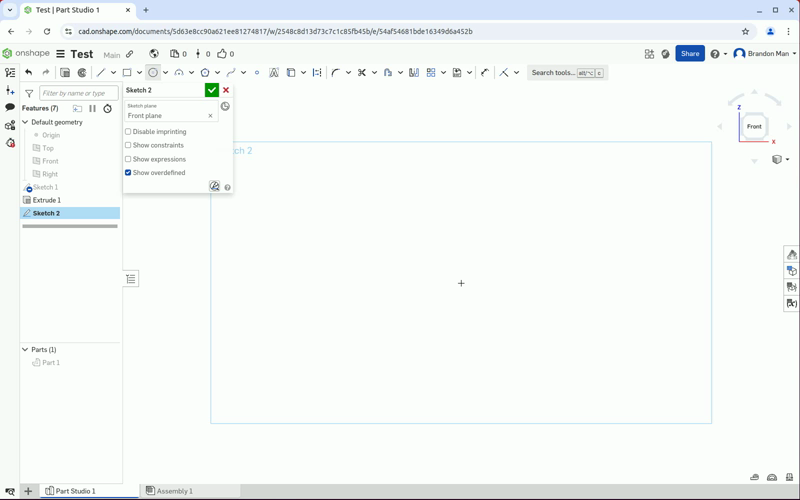
key_up(shift)
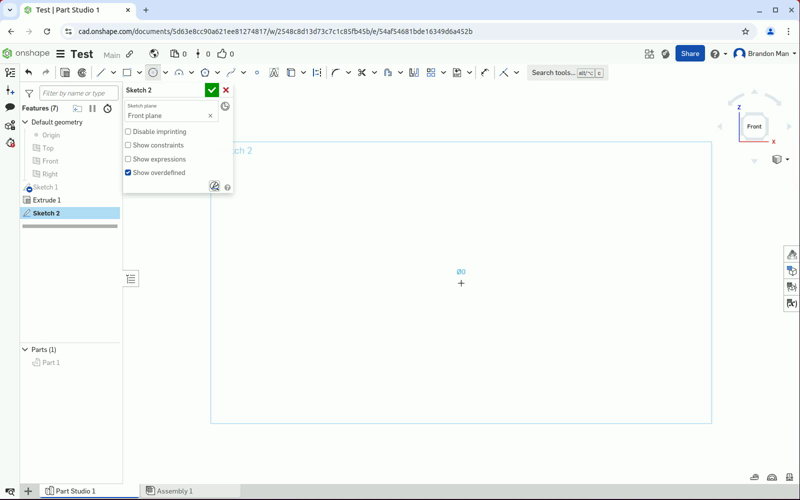
mouse_move(479, 282)
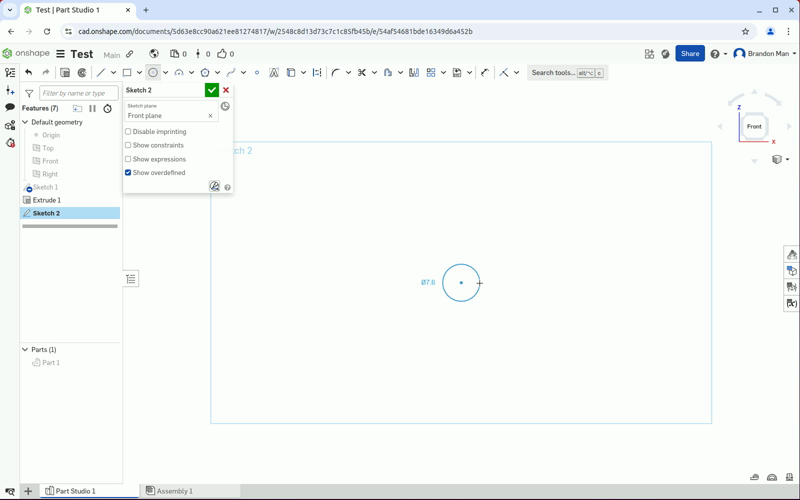
click(479, 282)
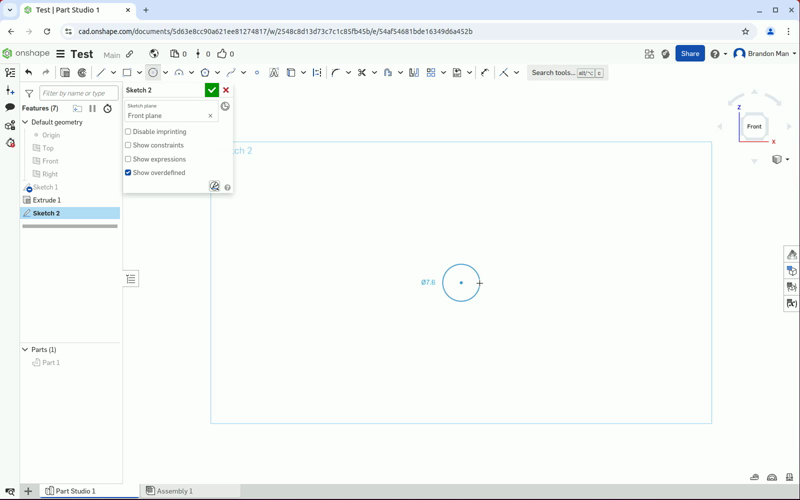
key(esc)
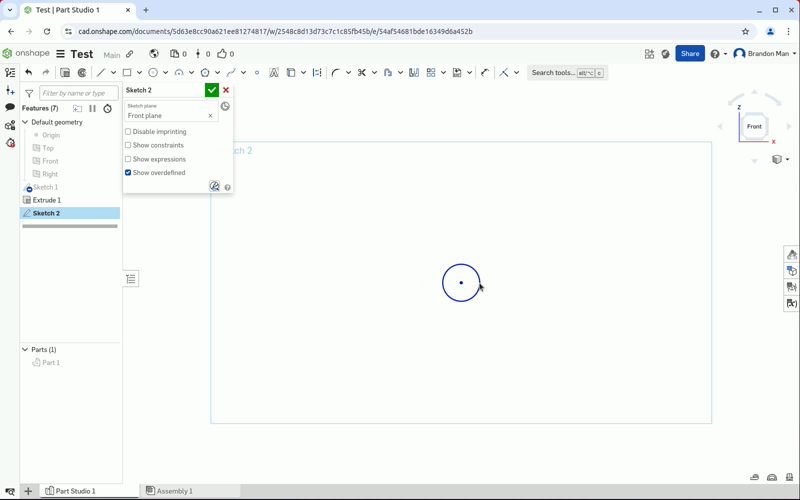
mouse_move(466, 288)
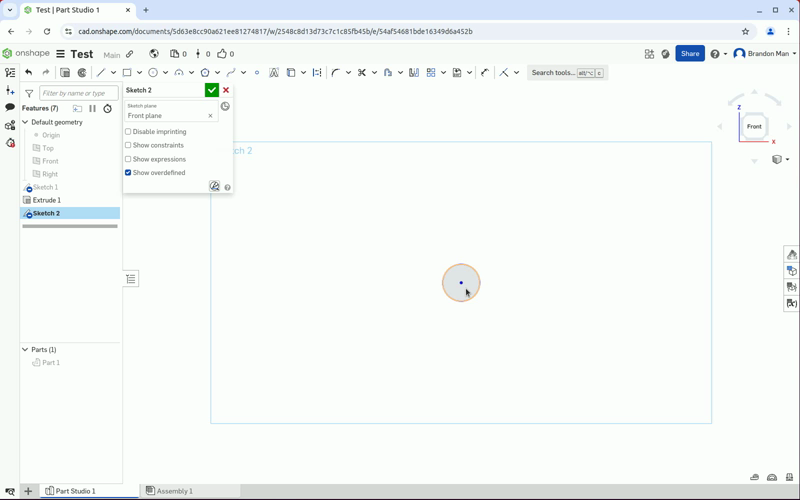
scroll(6)
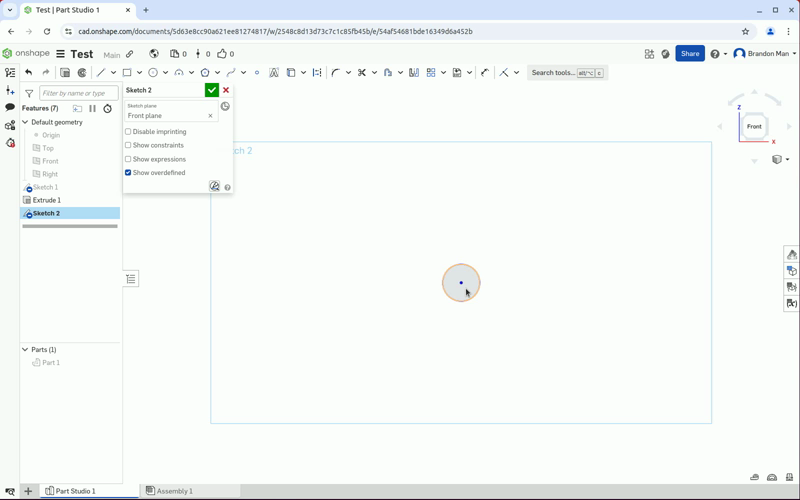
scroll(6)
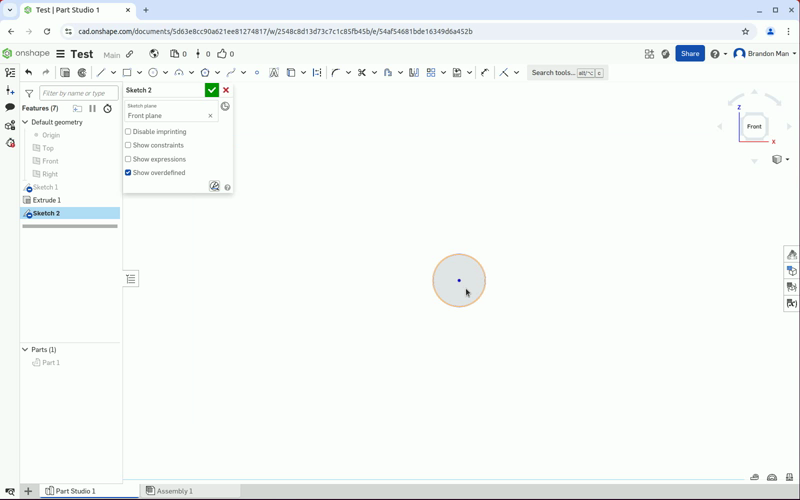
scroll(6)
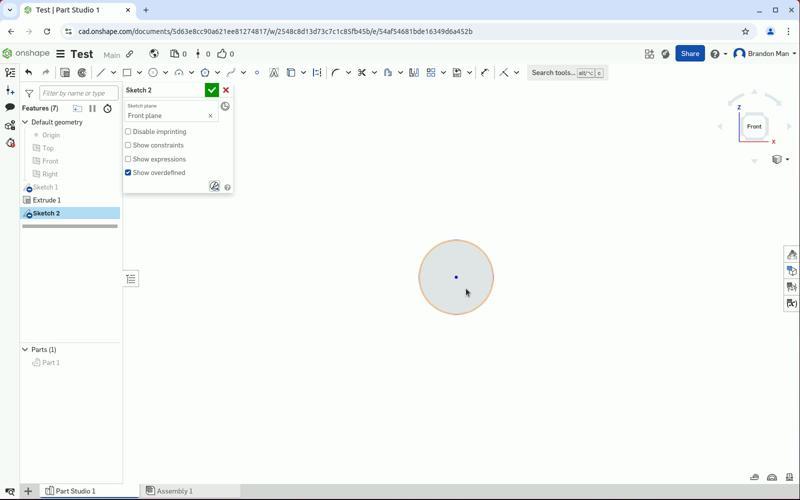
scroll(6)
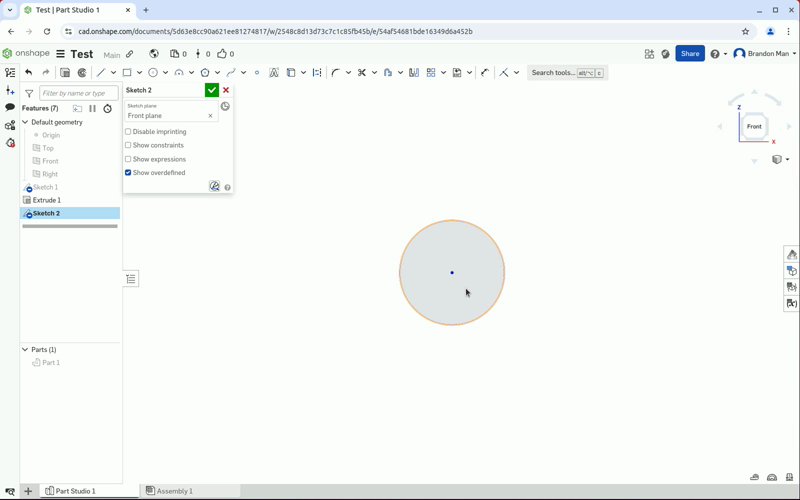
scroll(6)
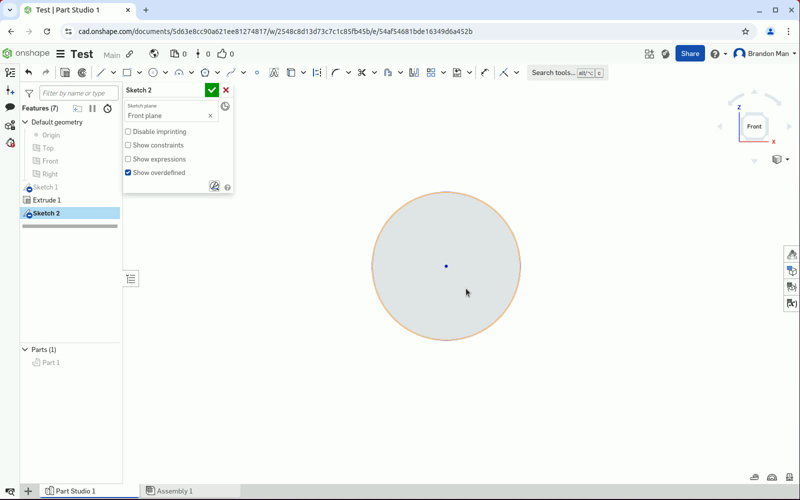
scroll(6)
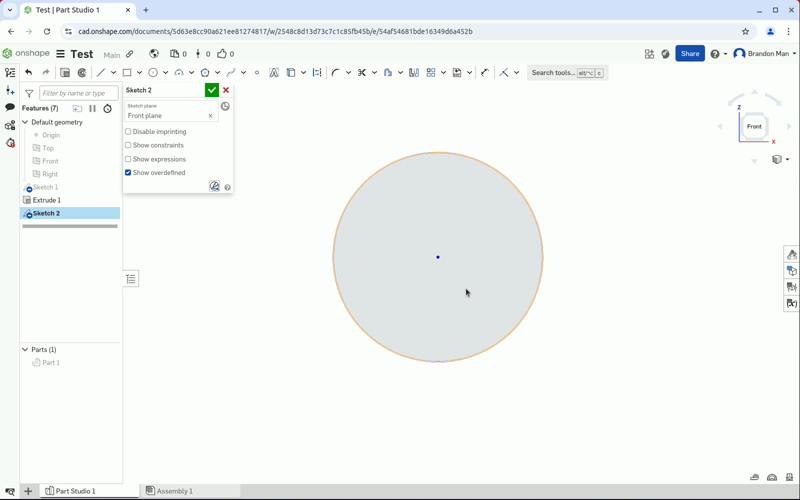
scroll(6)
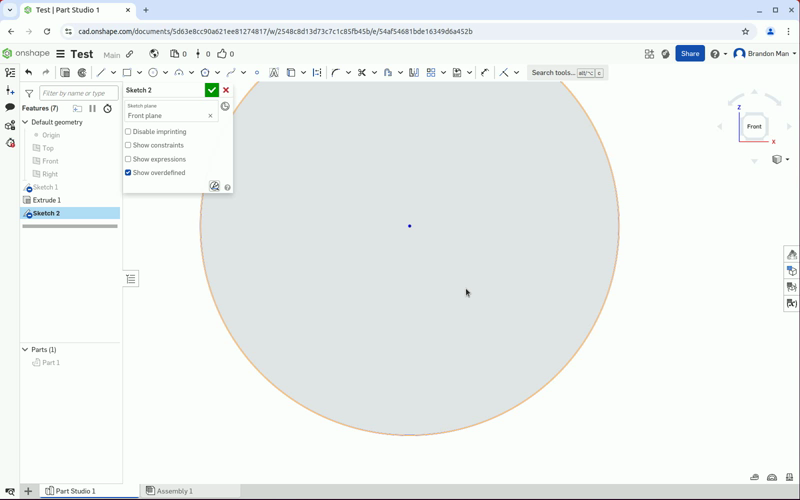
click(466, 288)
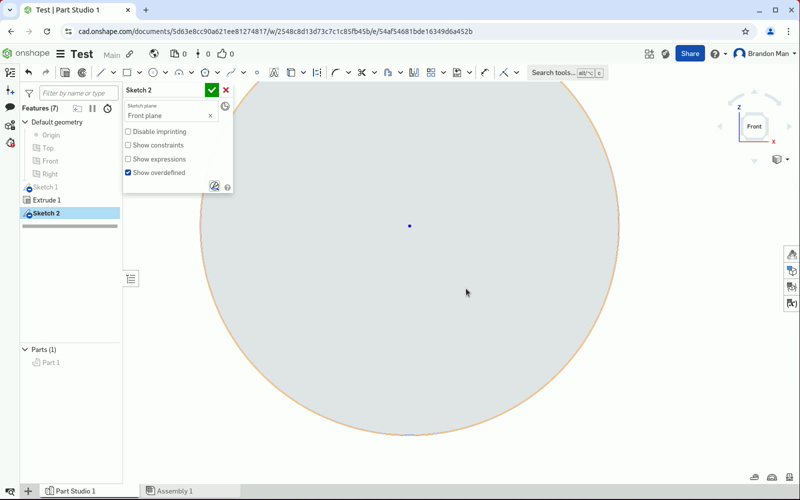
scroll(-6)
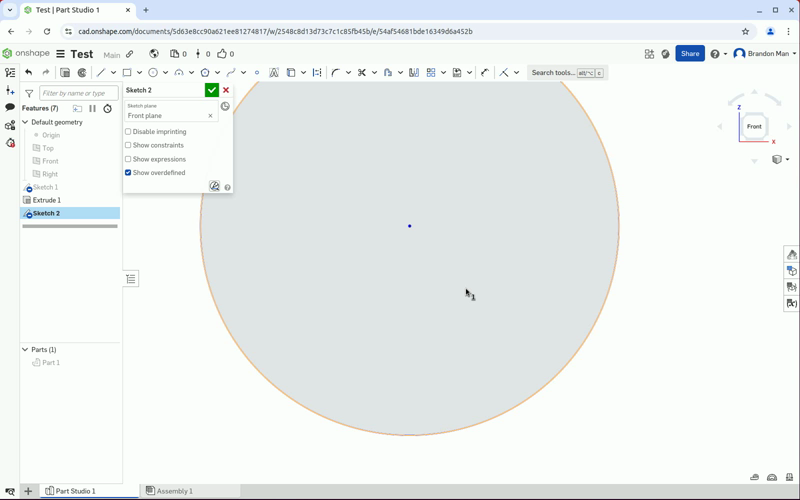
scroll(-6)
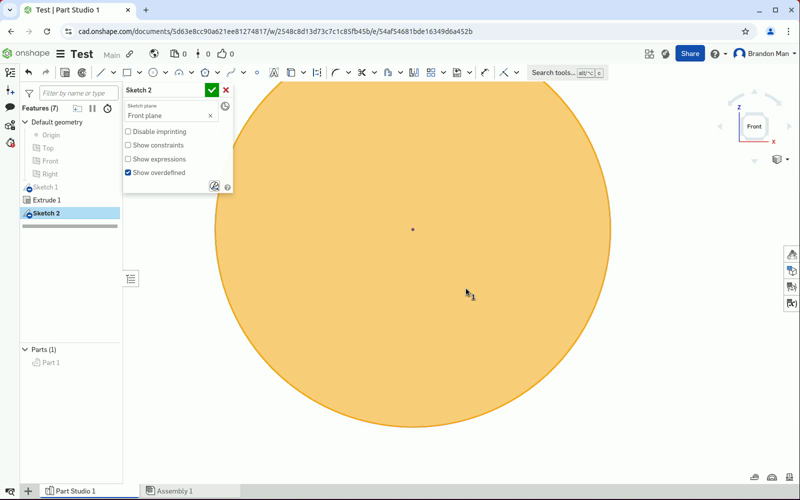
scroll(-6)
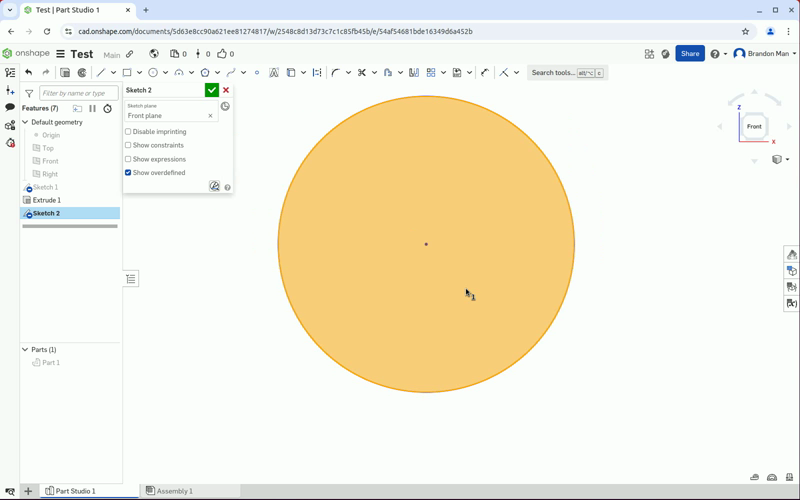
scroll(-6)
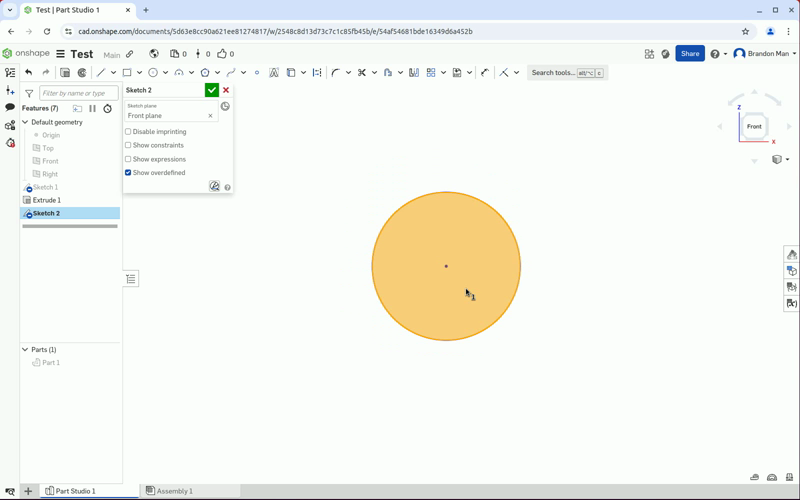
scroll(-6)
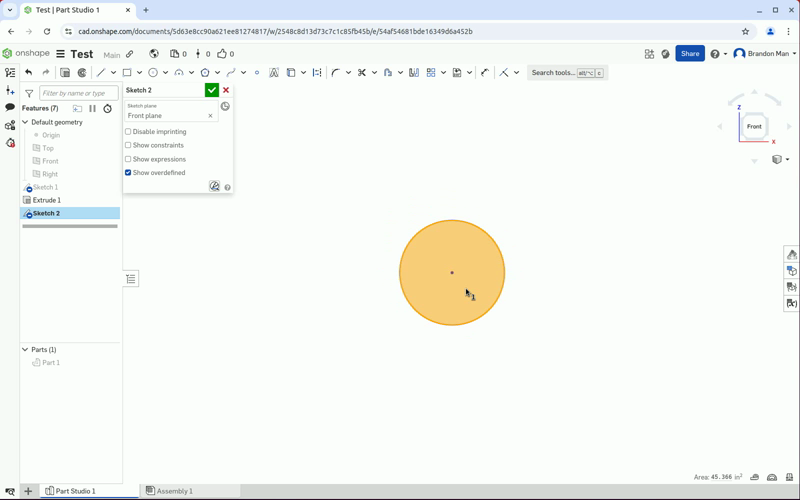
scroll(-6)
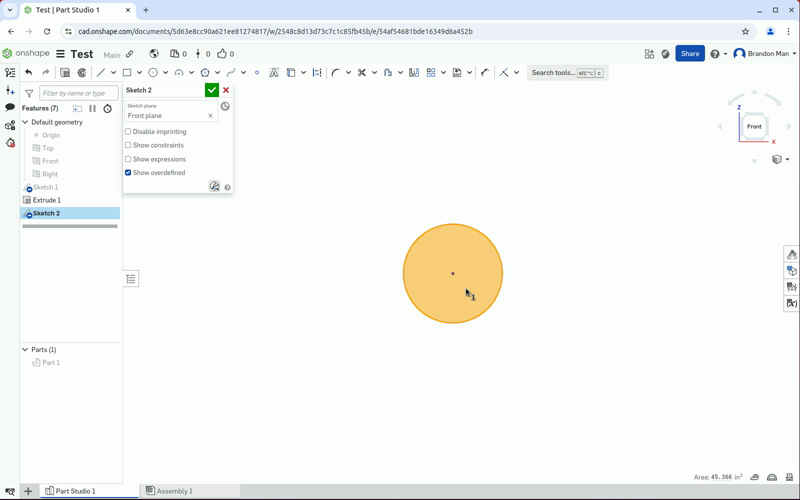
scroll(-6)
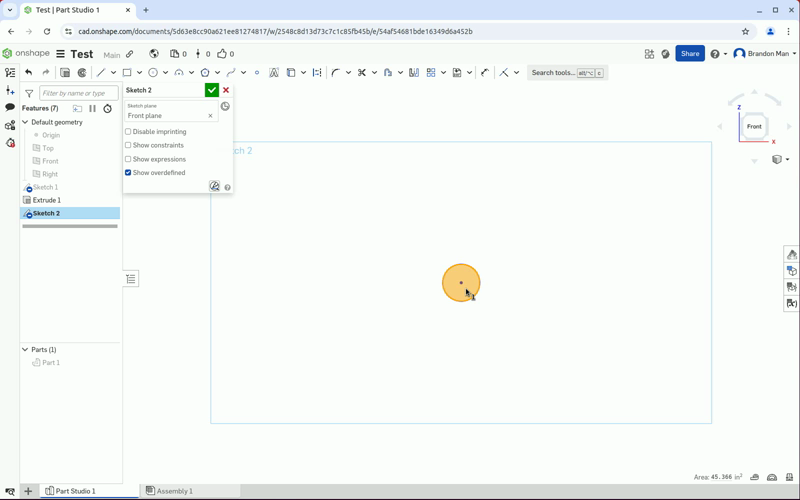
mouse_move(73, 352)
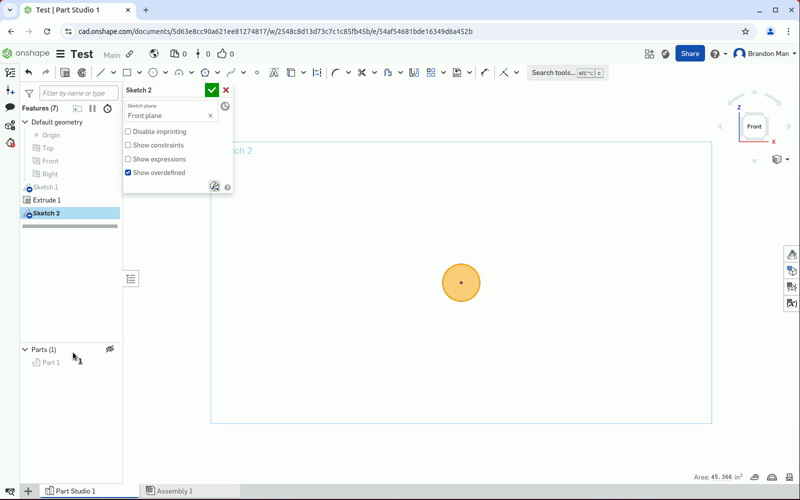
key(shift+y)
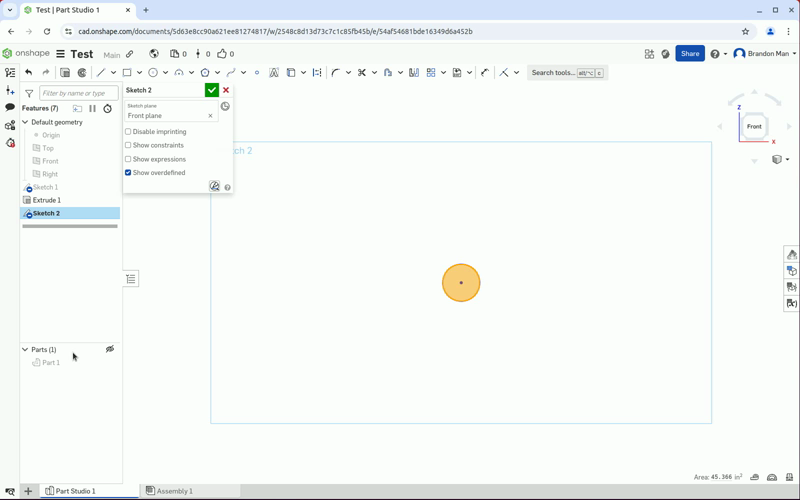
key(shift+e)
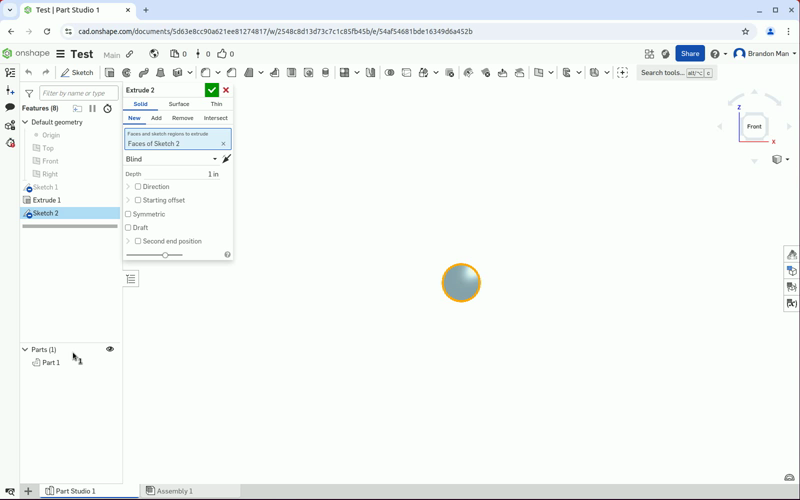
mouse_move(143, 106)
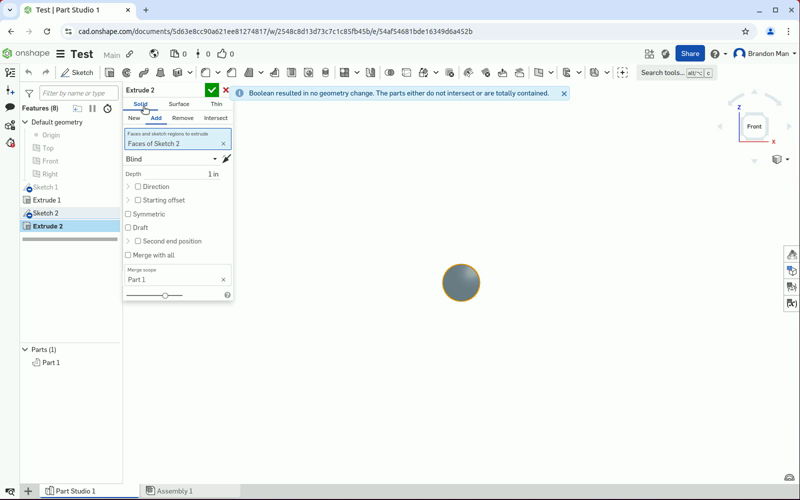
click(143, 106)
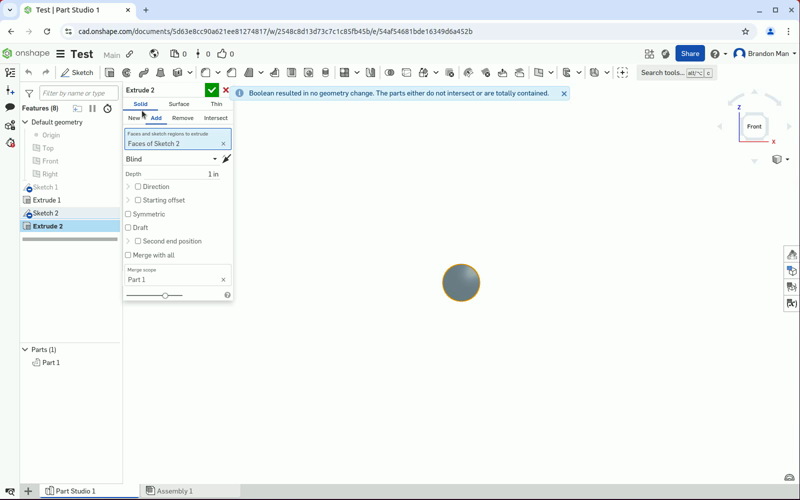
mouse_move(137, 120)
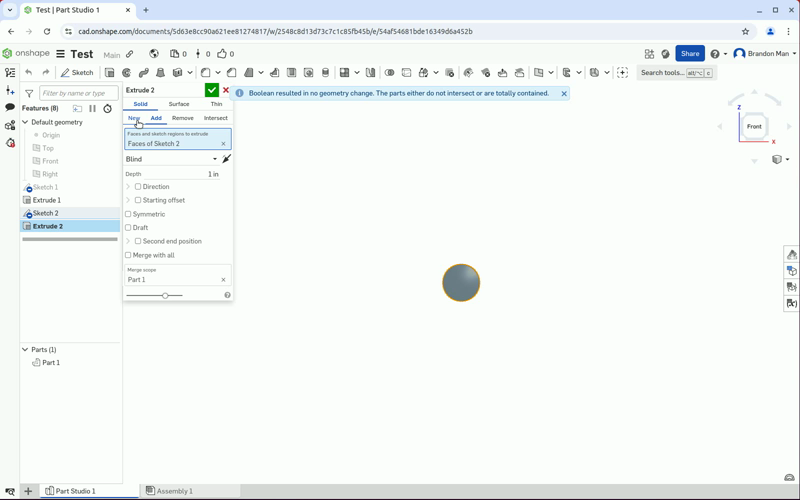
click(137, 120)
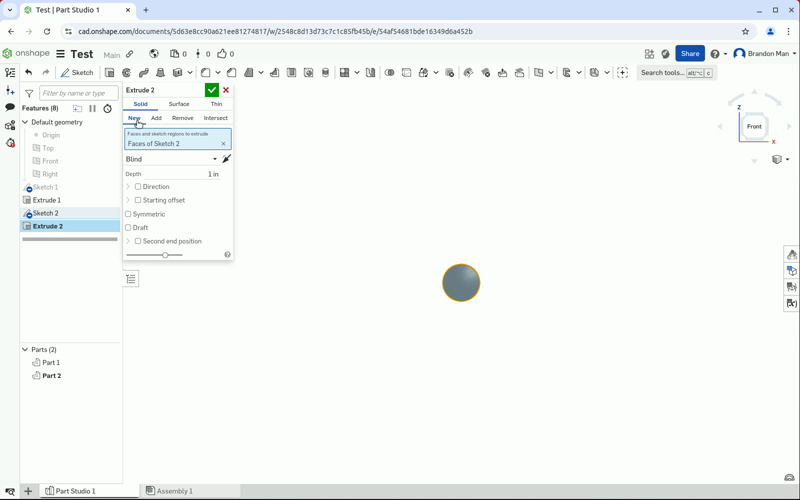
key(tab, 4)
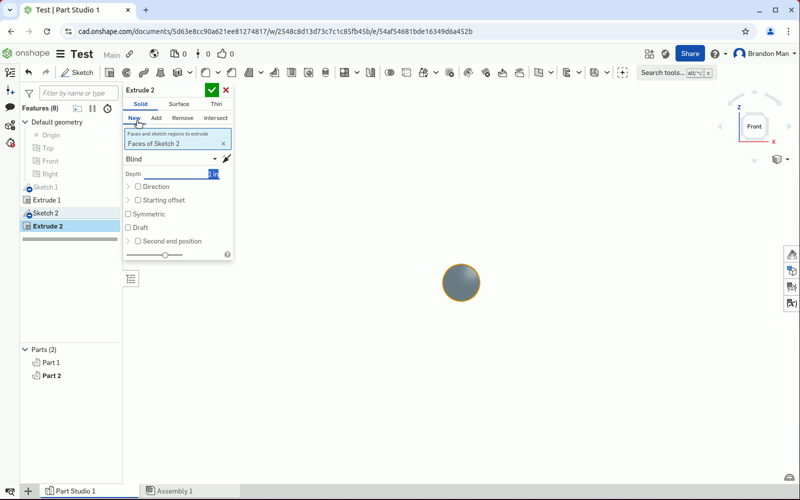
text(23.108)
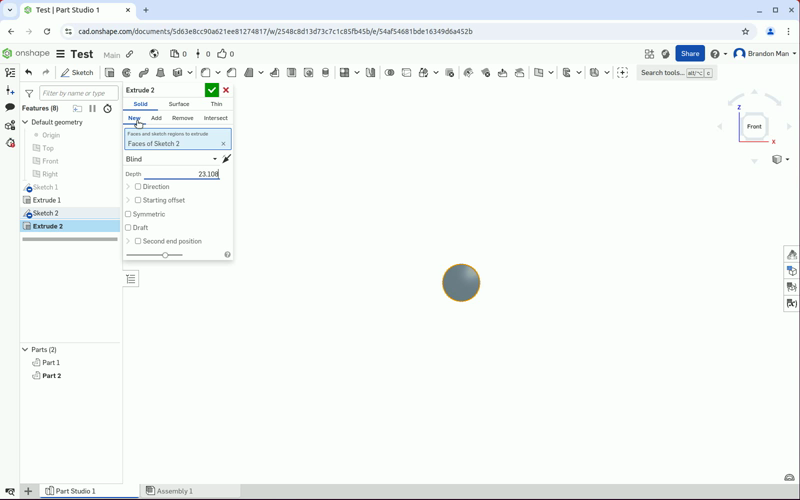
key(enter)
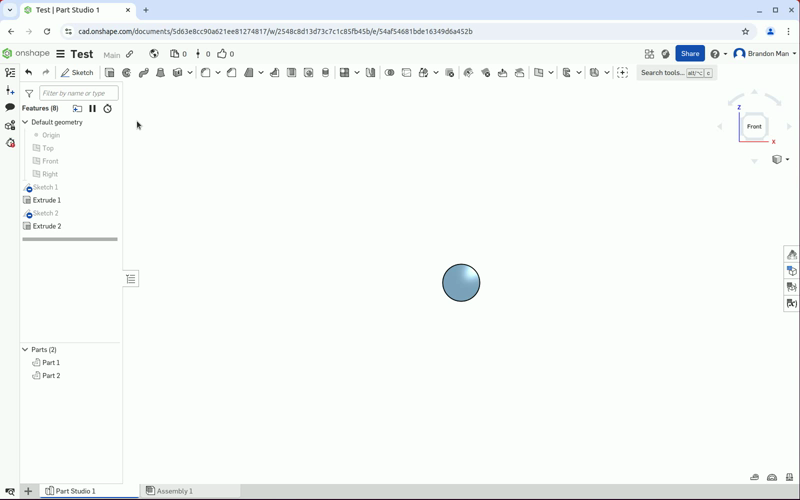
key(shift+h)
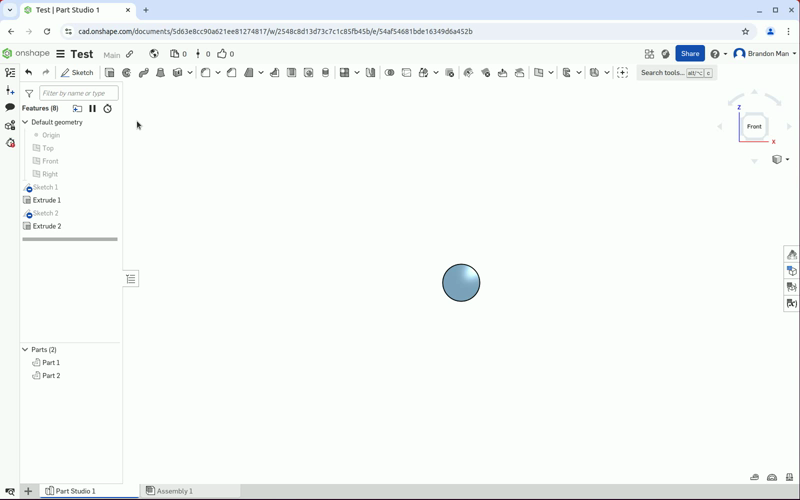
key(shift+h)
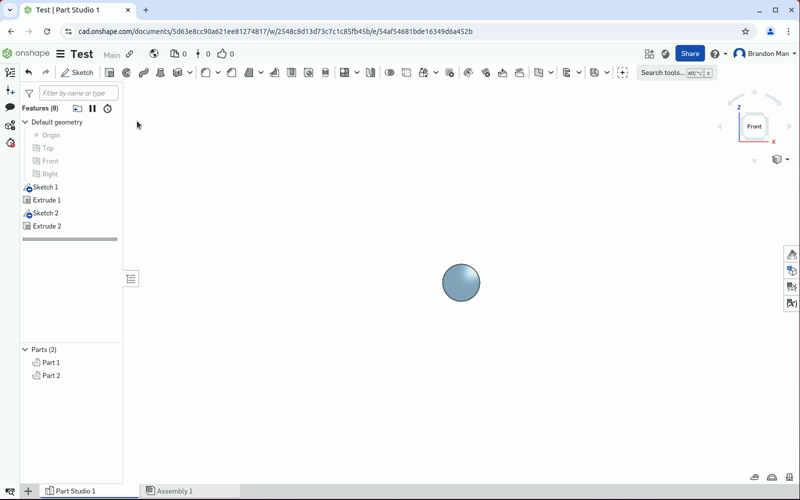
key(shift+7)
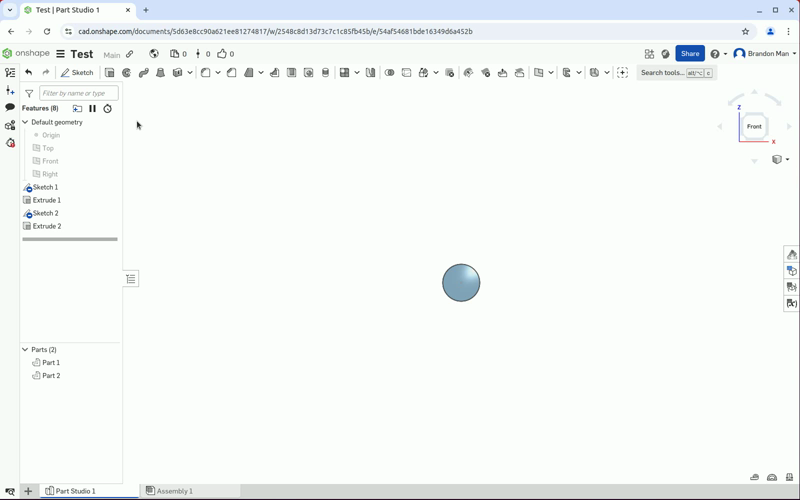
key(left, 2)
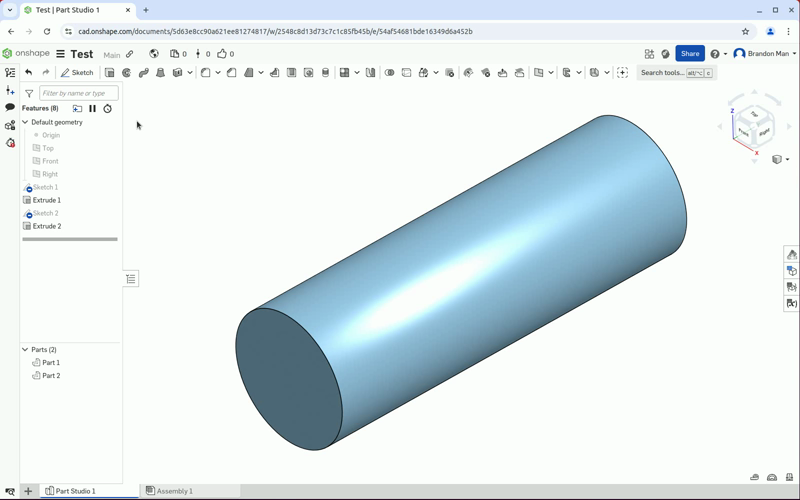
key(down, 2)
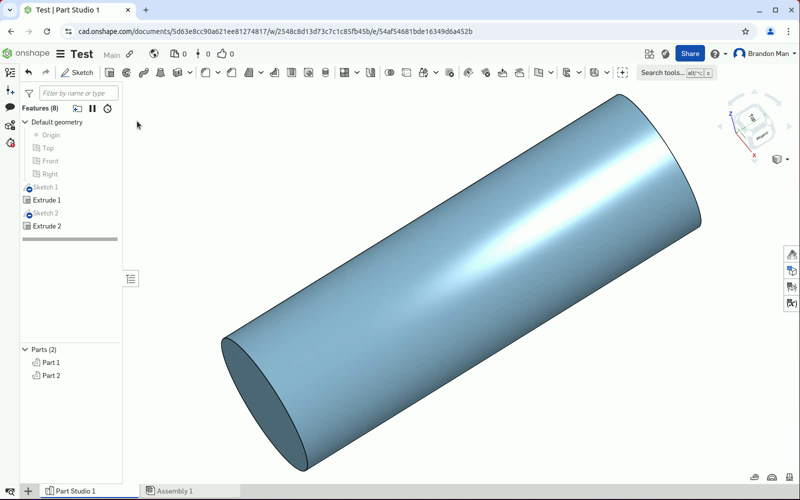
key(up, 2)
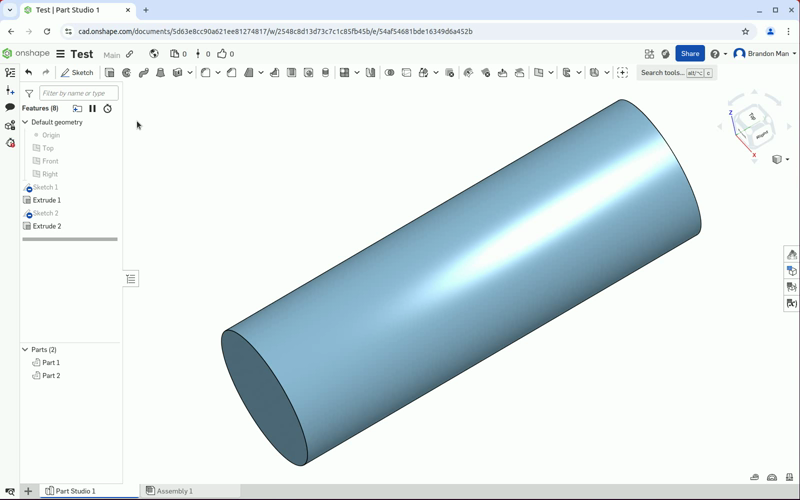
key(right, 2)
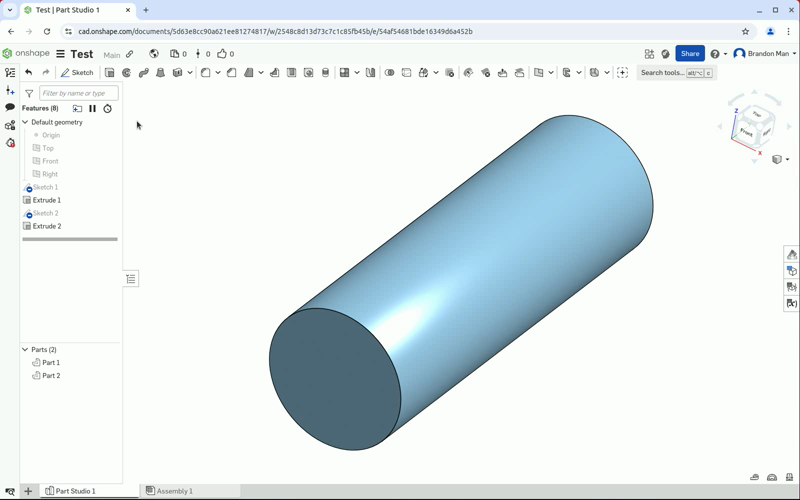
mouse_move(73, 189)
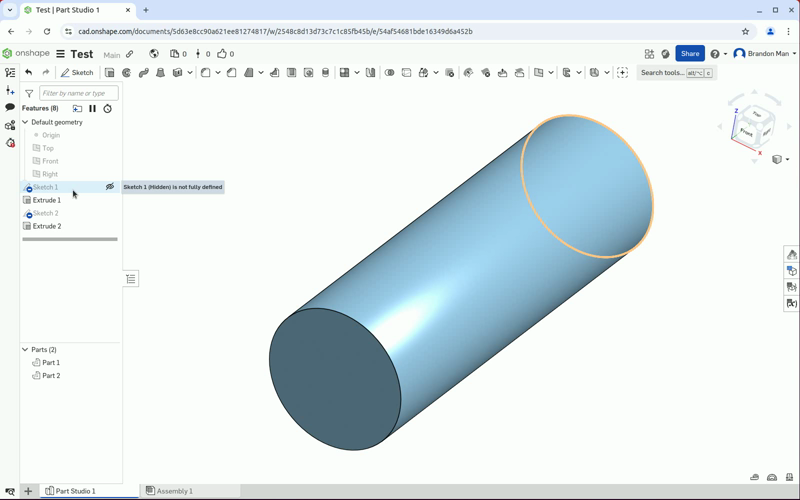
click(73, 189)